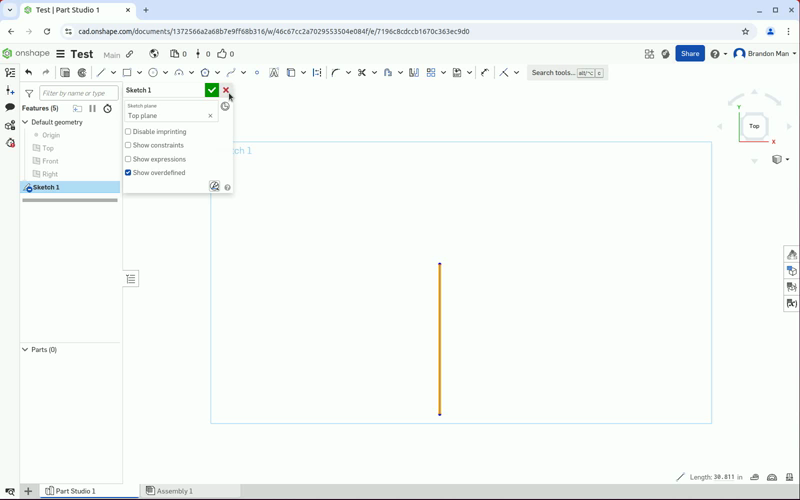
key(shift+h)
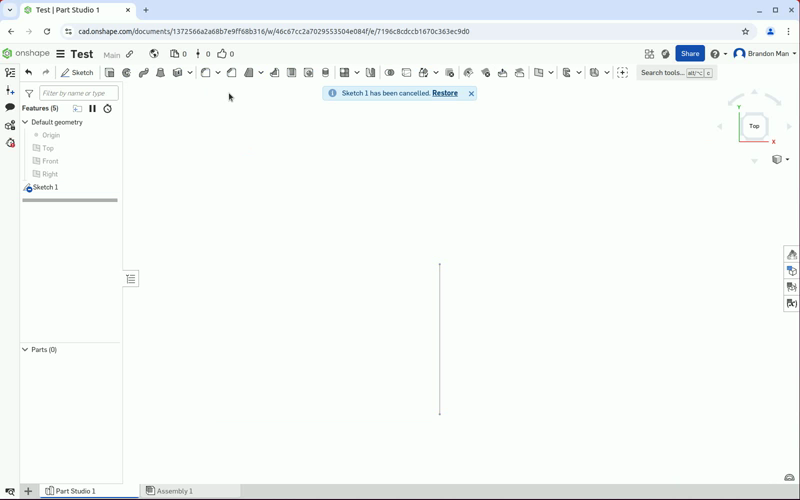
key(shift+s)
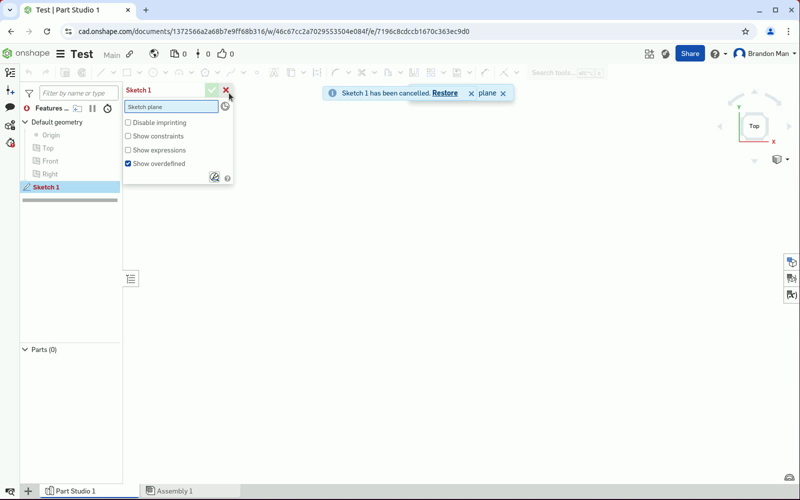
mouse_move(73, 150)
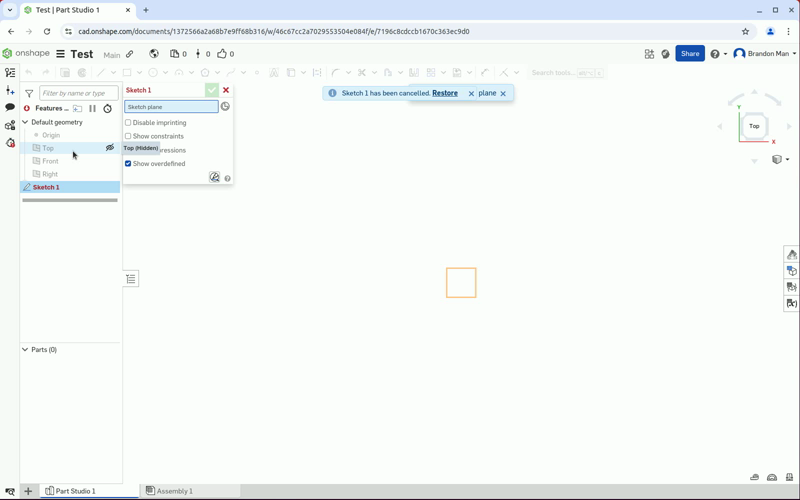
click(73, 150)
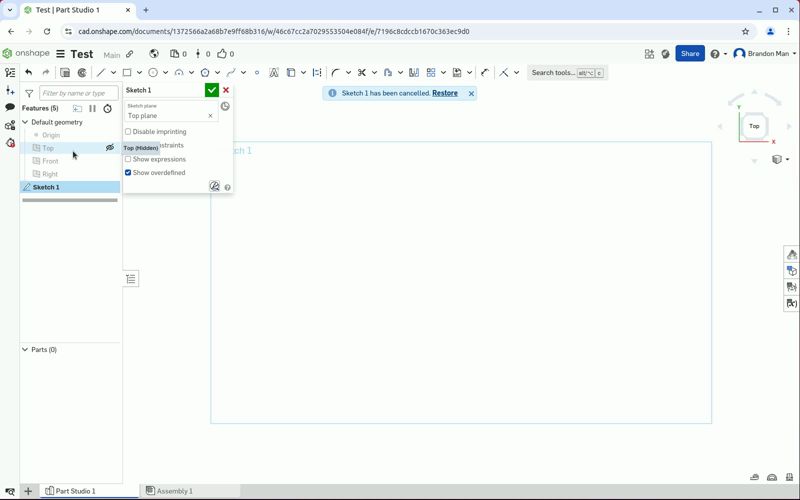
mouse_move(73, 352)
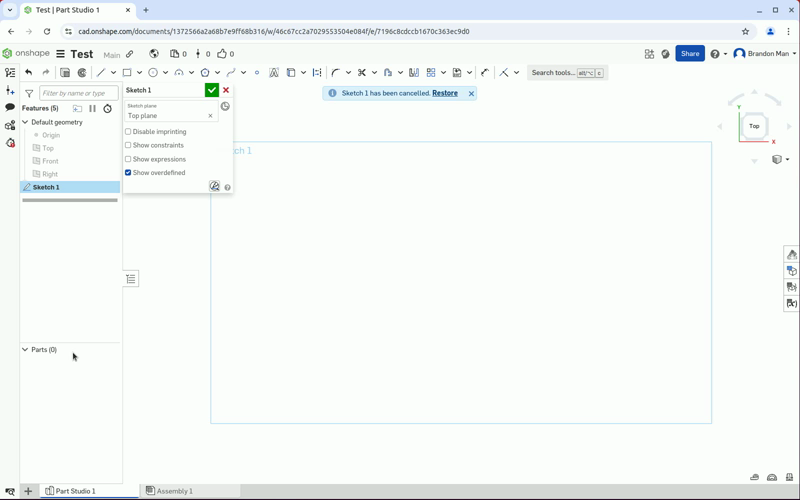
key(y)
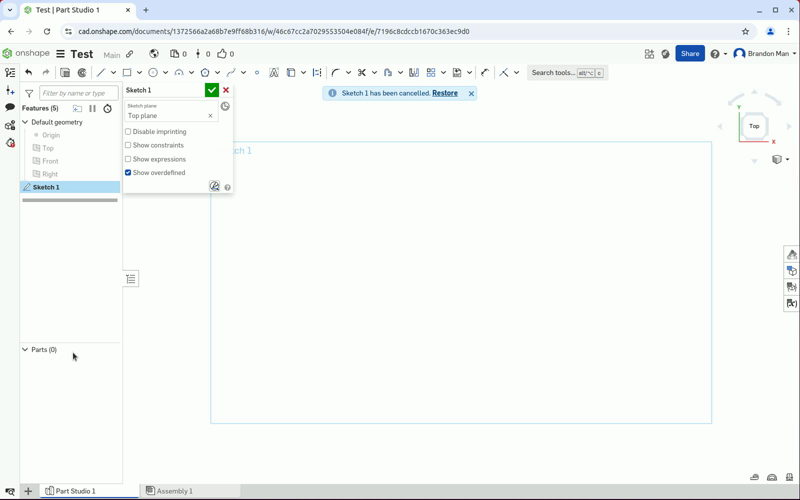
key(l)
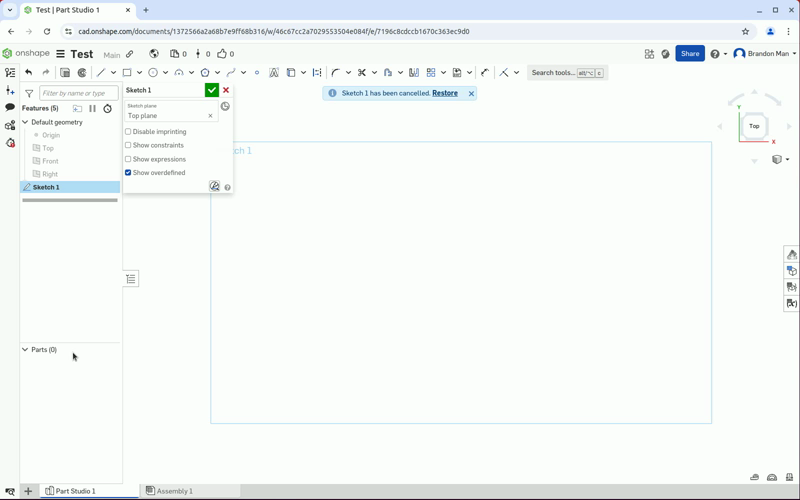
key_down(shift)
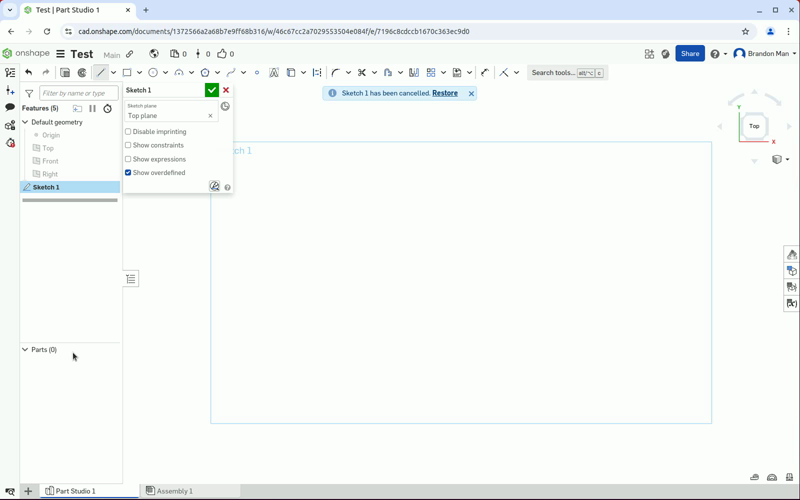
mouse_move(388, 362)
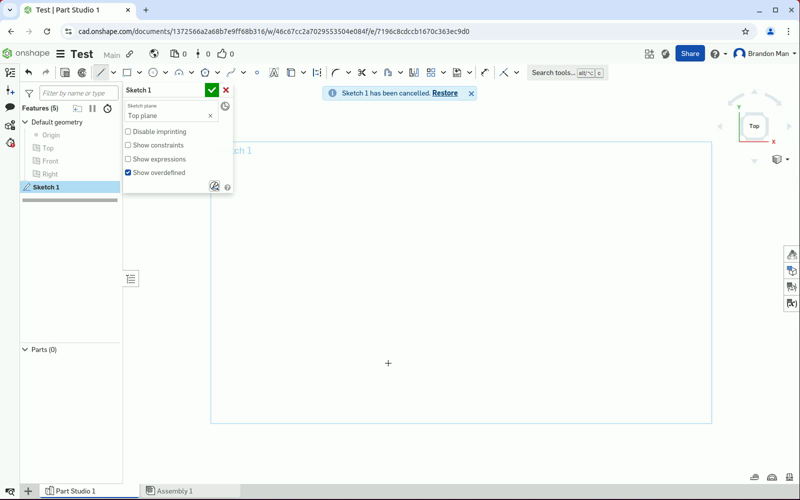
click(388, 362)
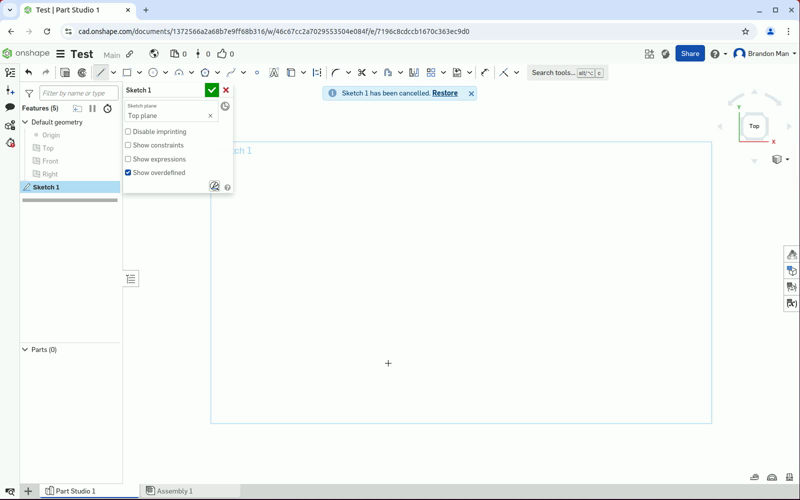
key_up(shift)
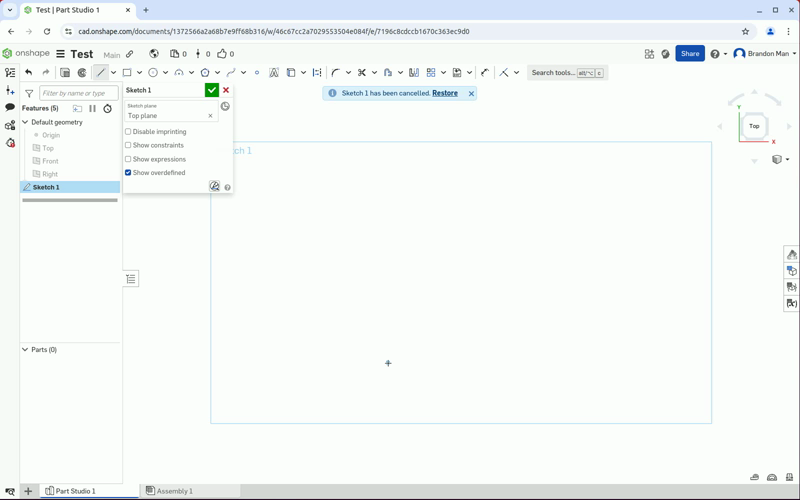
key_down(shift)
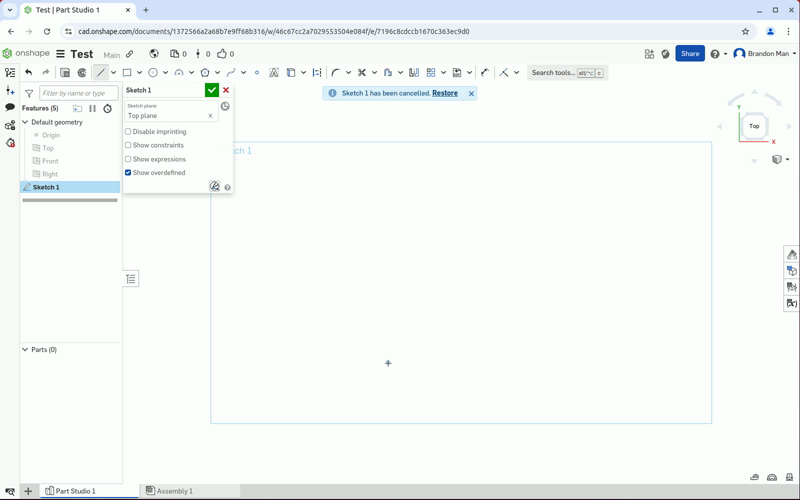
mouse_move(534, 362)
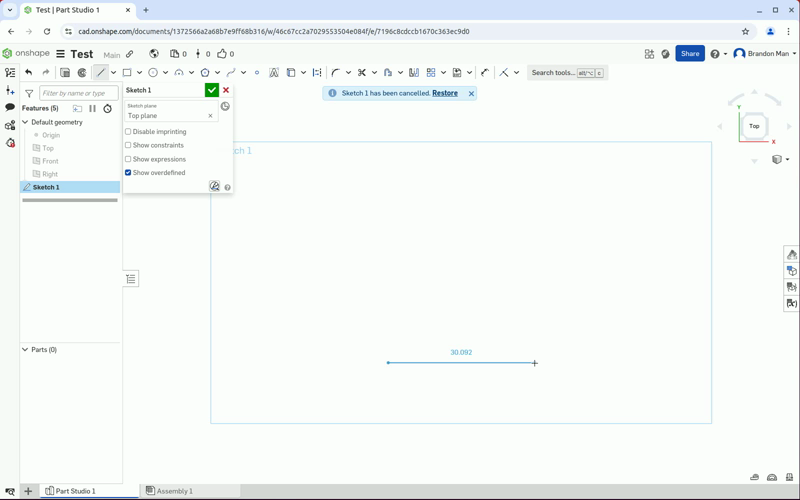
click(534, 362)
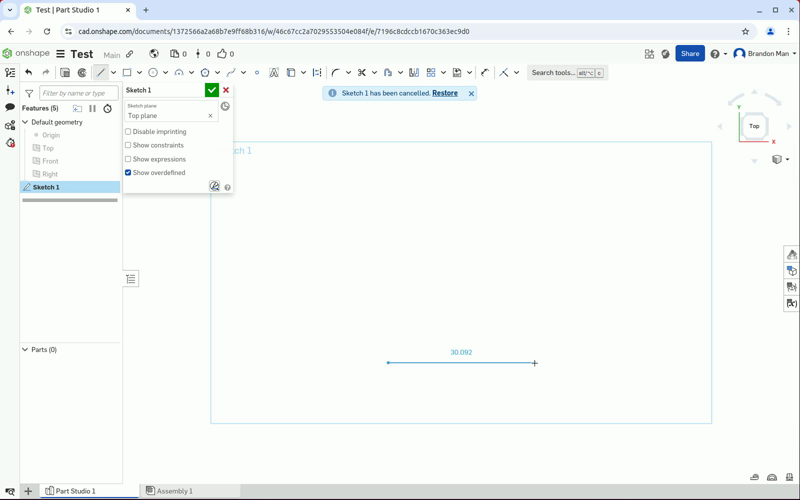
key_up(shift)
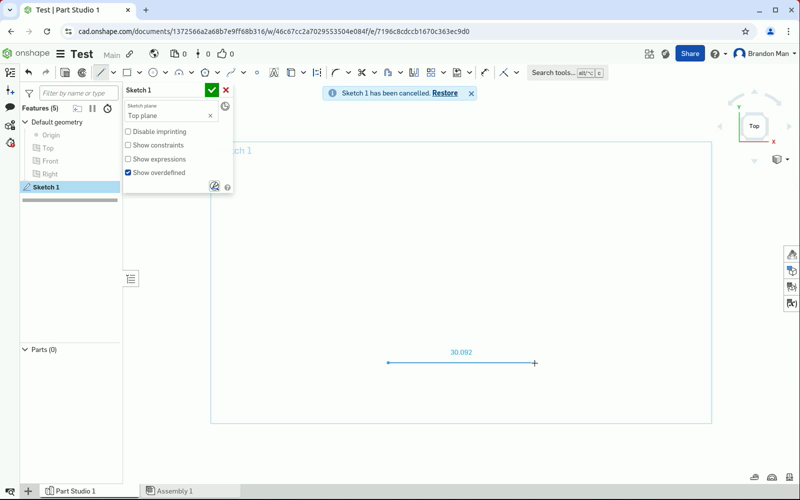
key_down(shift)
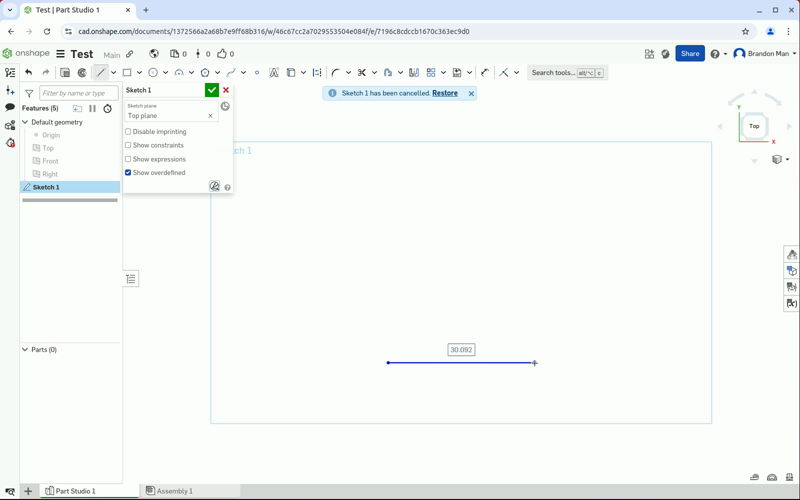
mouse_move(534, 202)
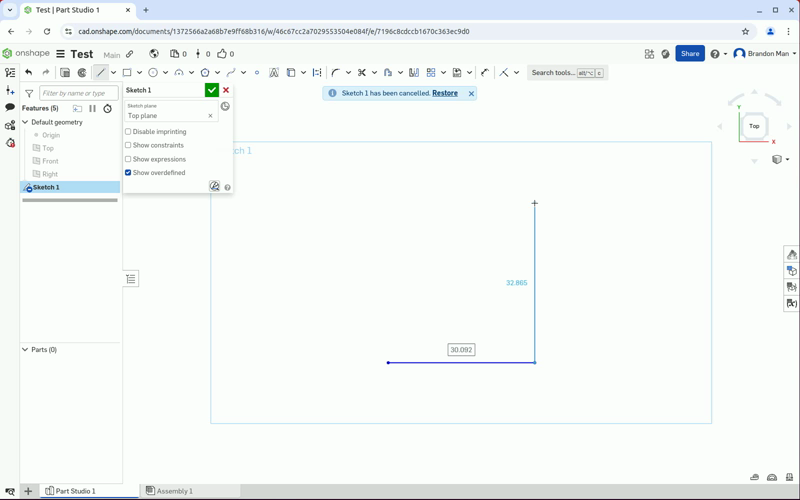
click(534, 202)
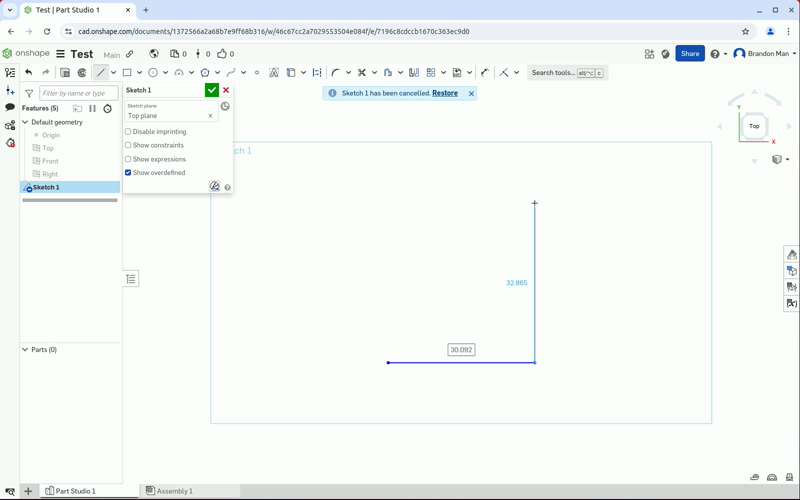
key_up(shift)
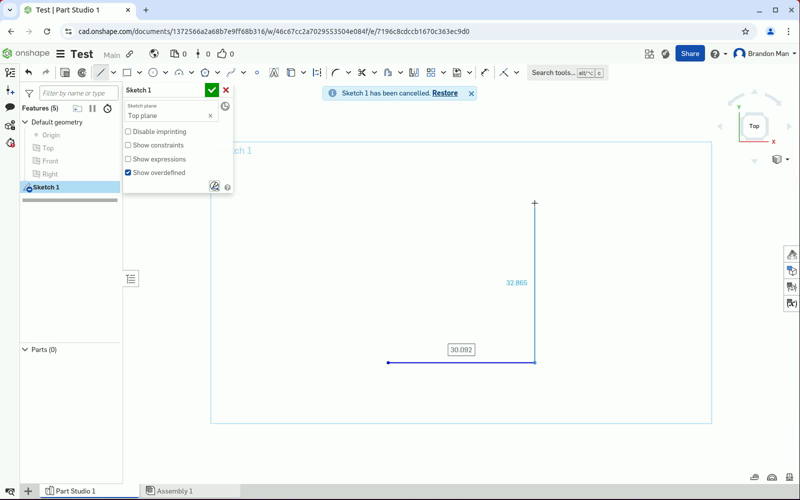
key_down(shift)
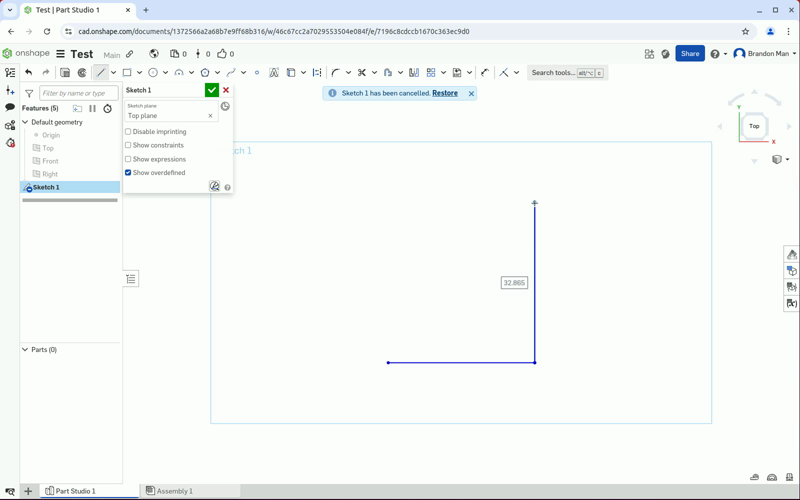
mouse_move(388, 202)
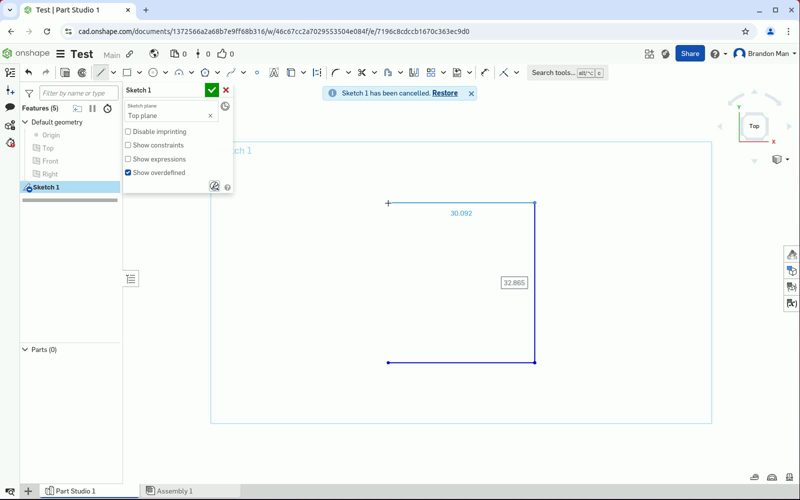
click(388, 202)
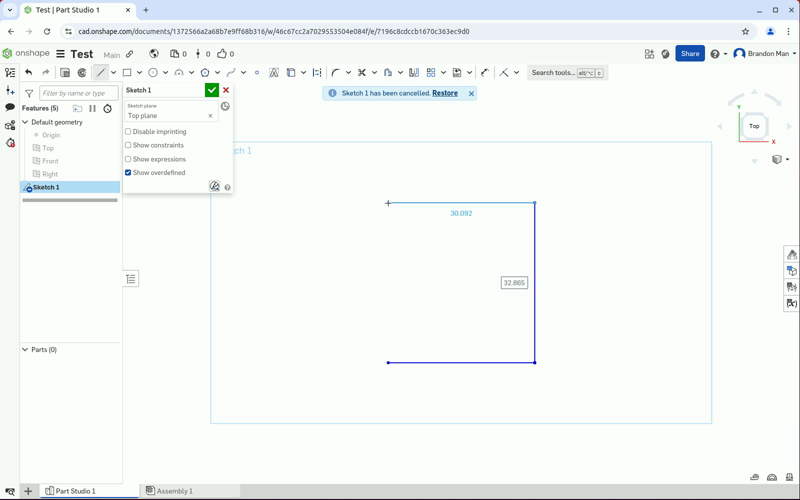
key_up(shift)
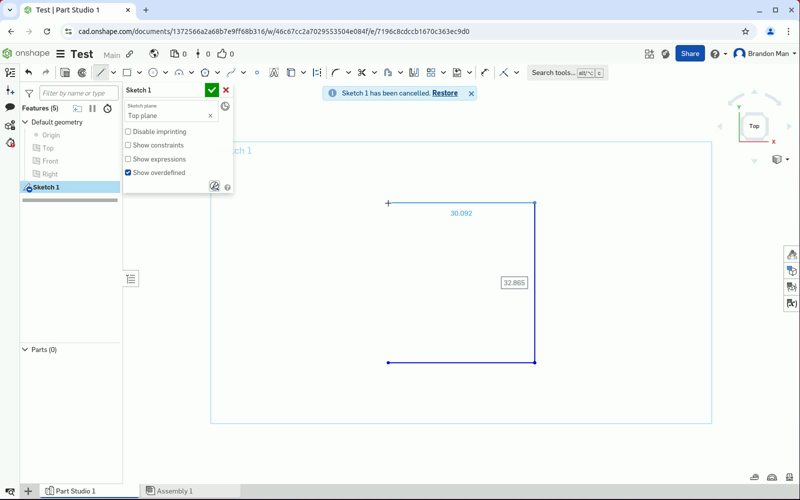
key_down(shift)
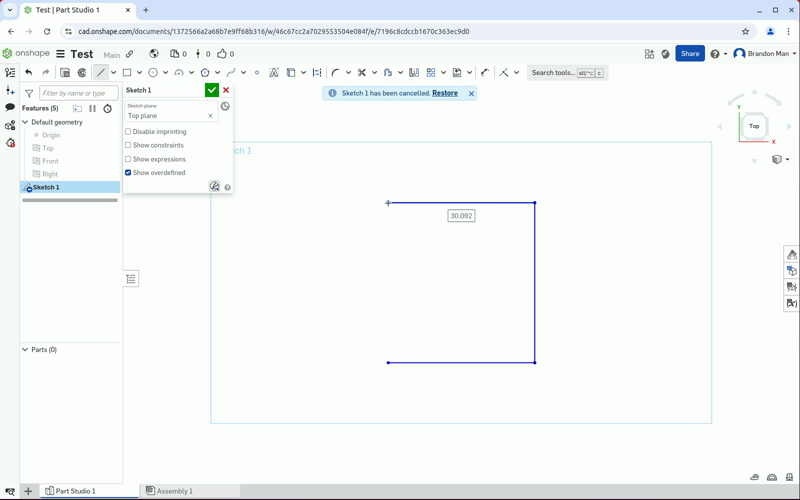
mouse_move(388, 362)
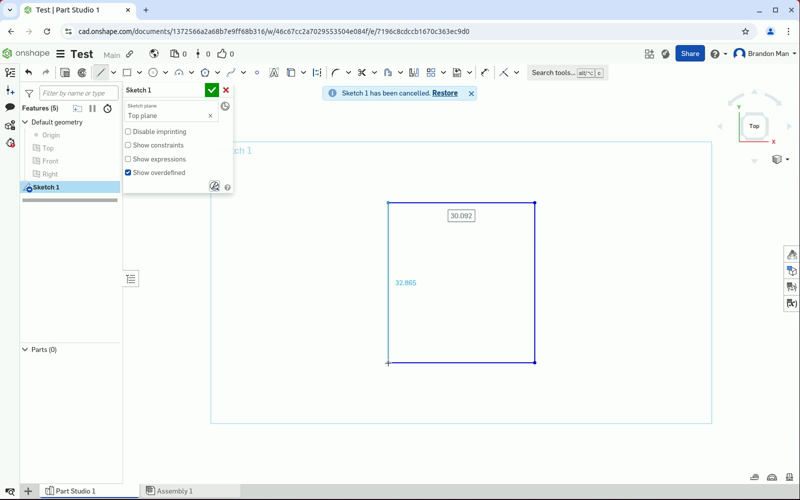
key_up(shift)
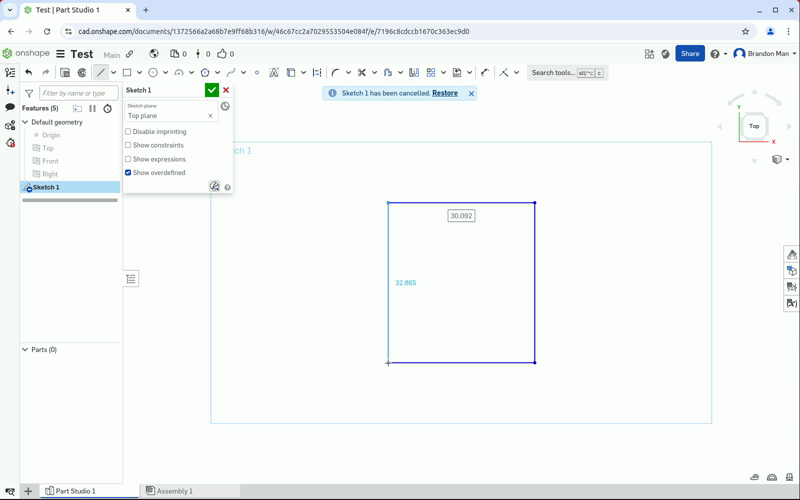
click(388, 362)
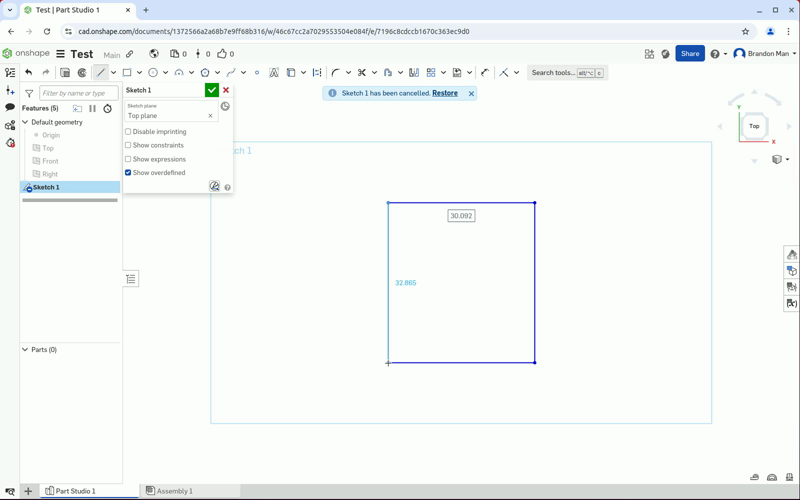
key(esc)
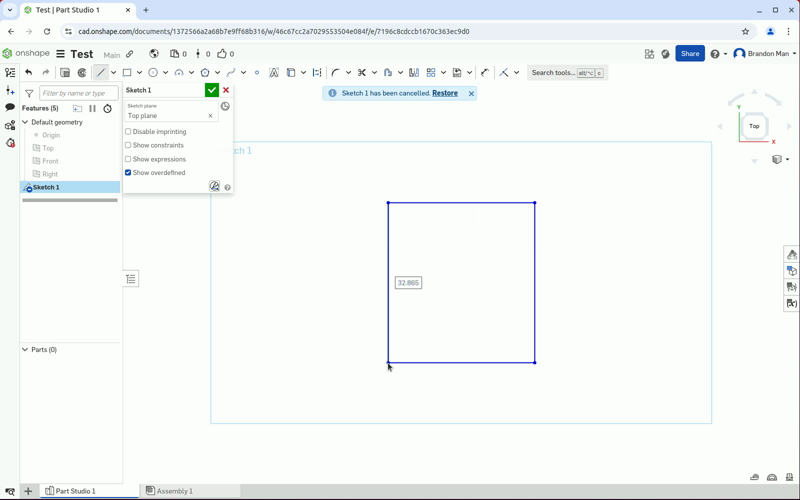
mouse_move(411, 306)
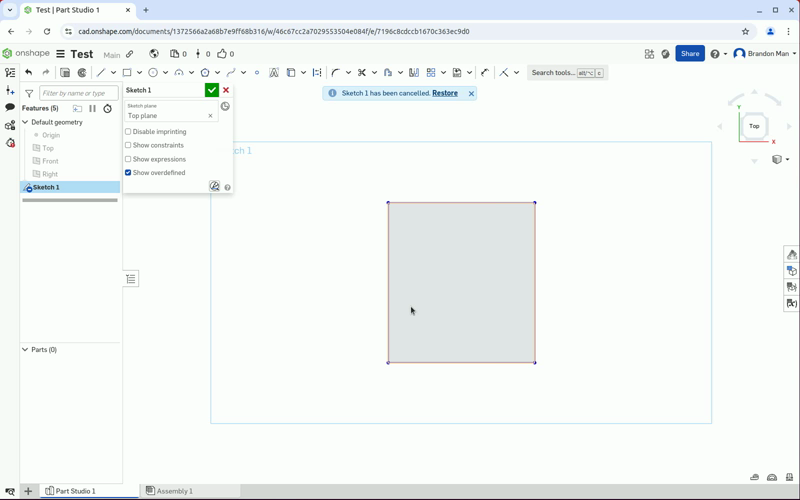
click(411, 306)
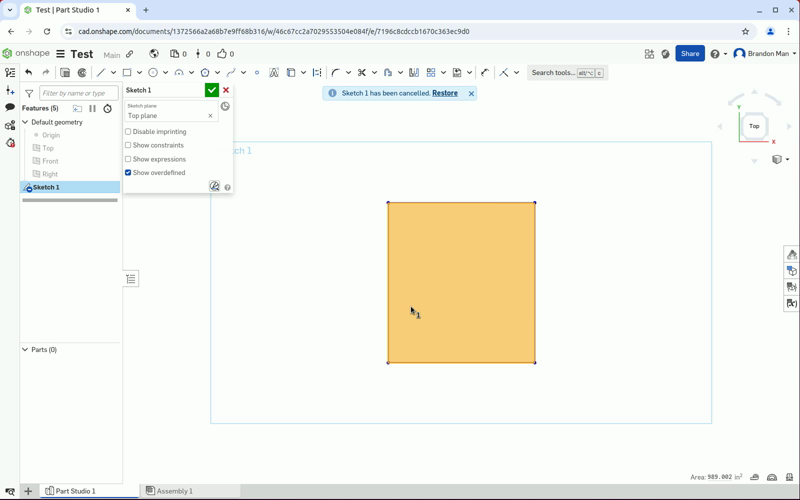
mouse_move(73, 352)
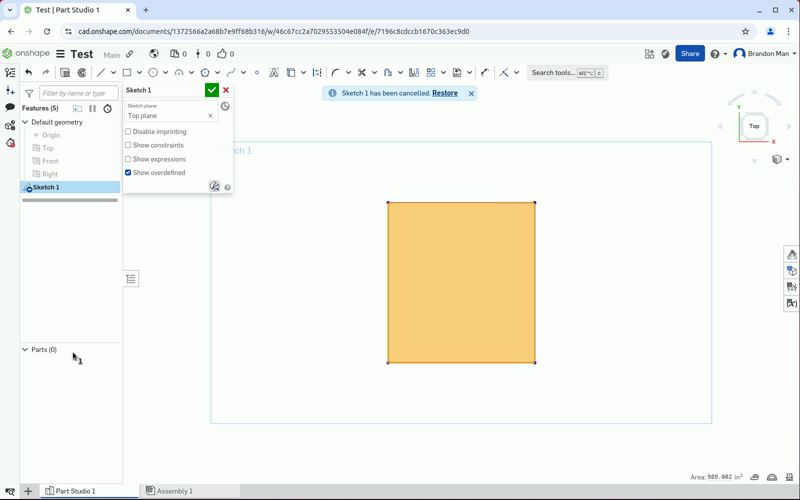
key(shift+y)
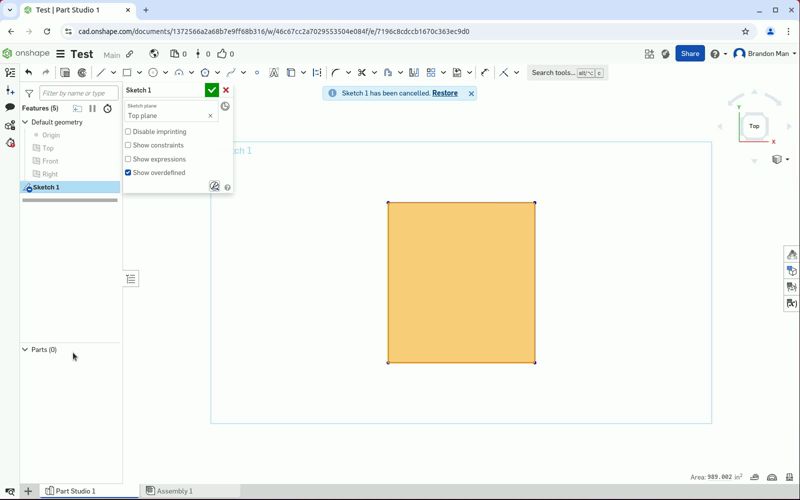
key(shift+e)
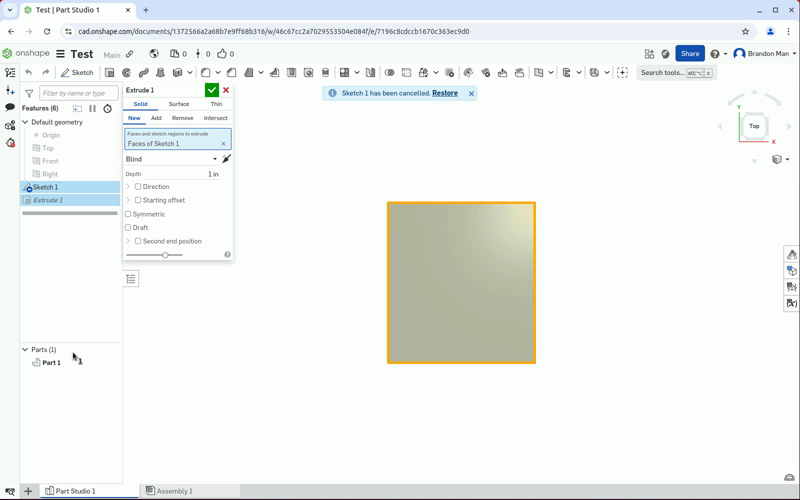
mouse_move(143, 106)
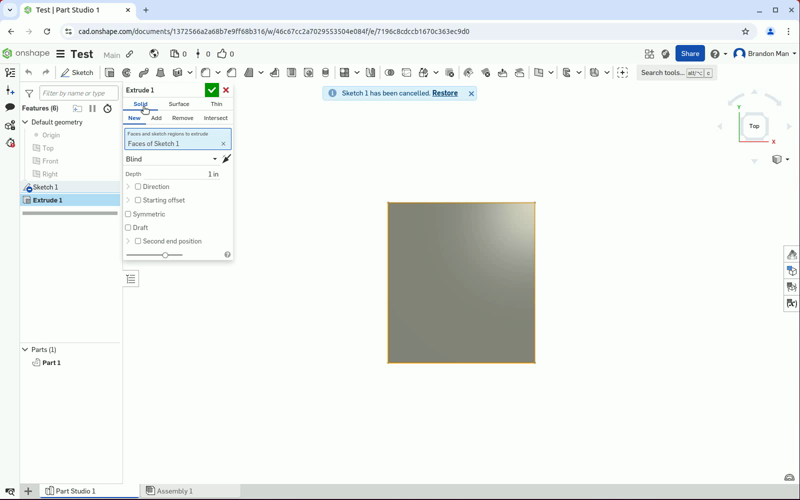
click(143, 106)
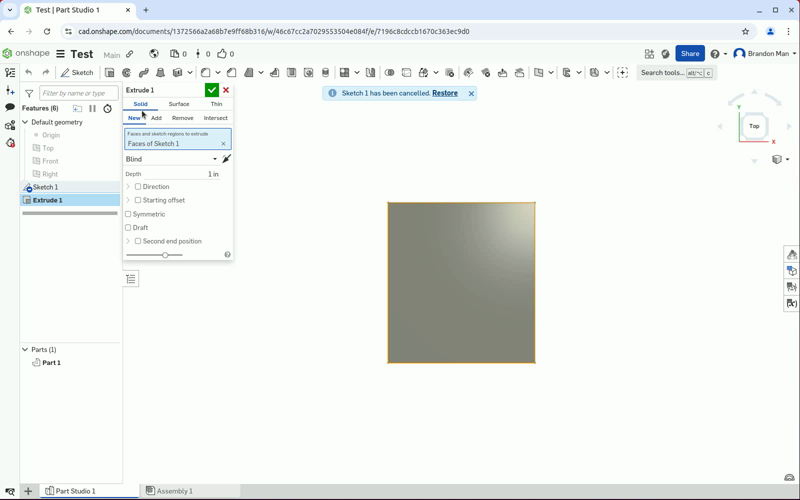
mouse_move(137, 120)
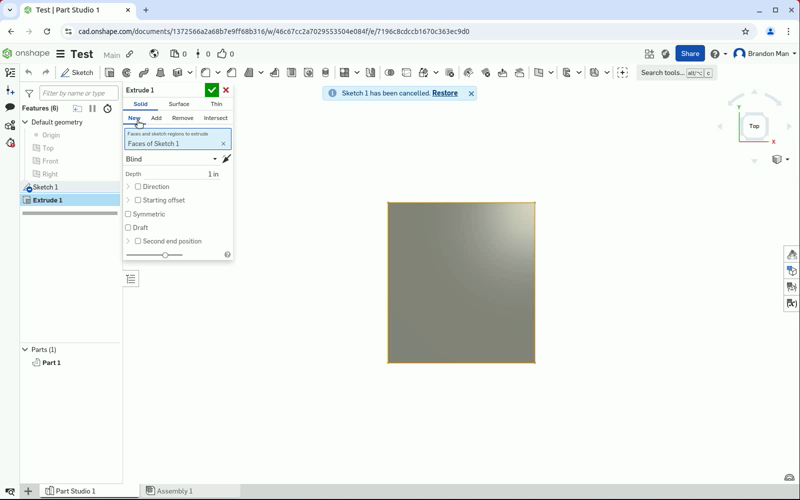
click(137, 120)
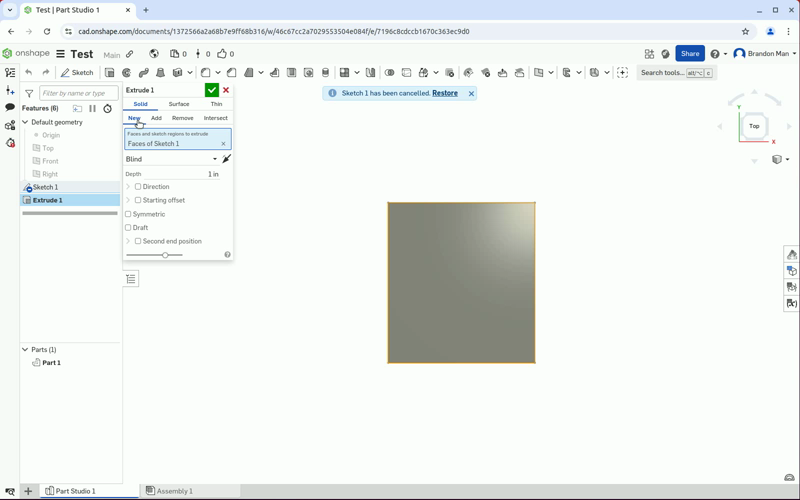
key(tab, 4)
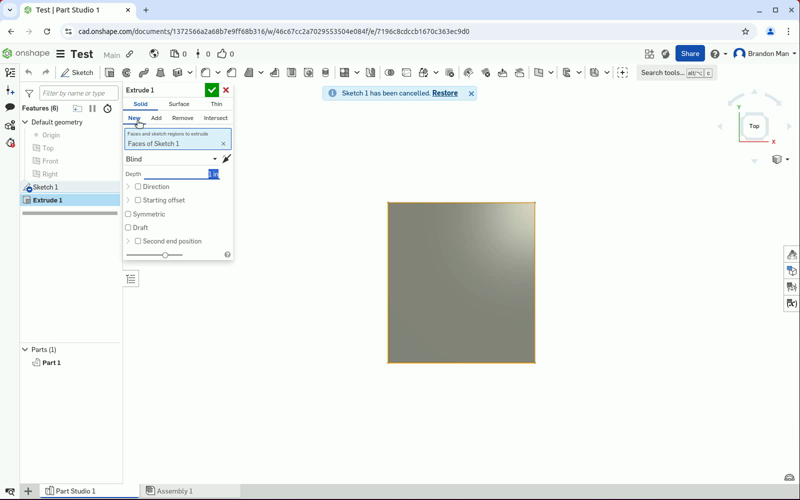
text(13.961)
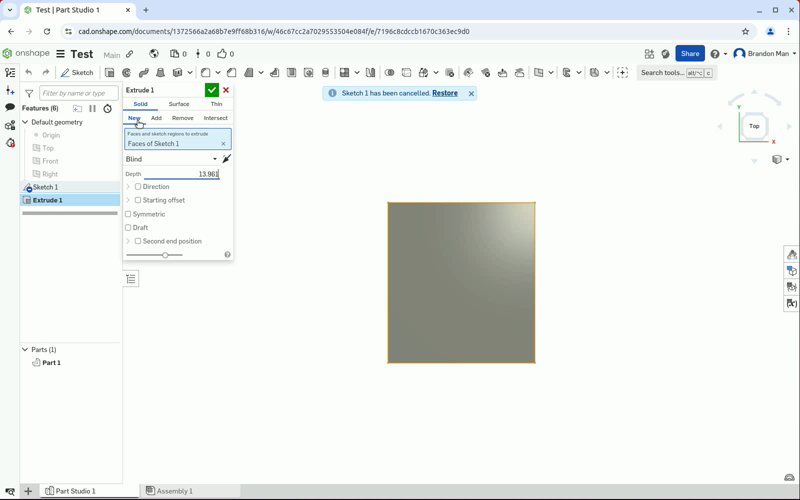
key(enter)
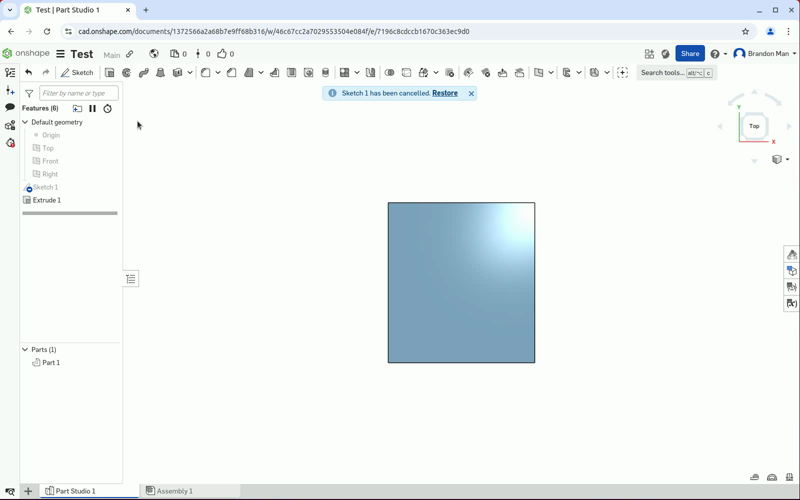
key(shift+h)
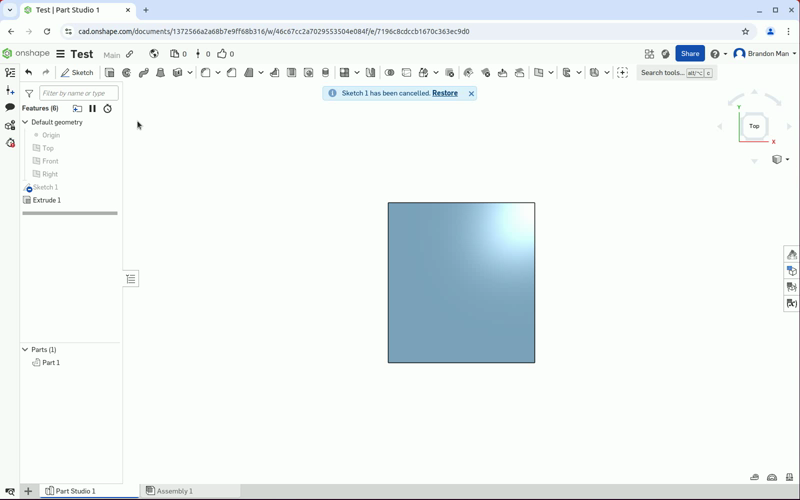
key(shift+h)
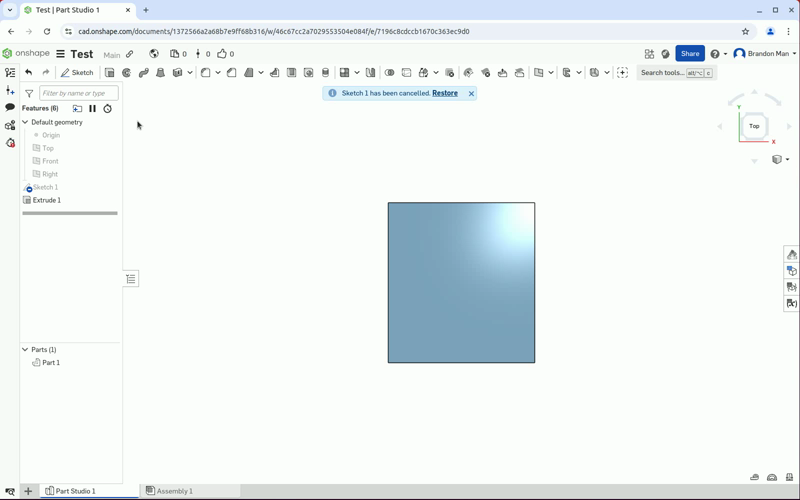
mouse_move(73, 189)
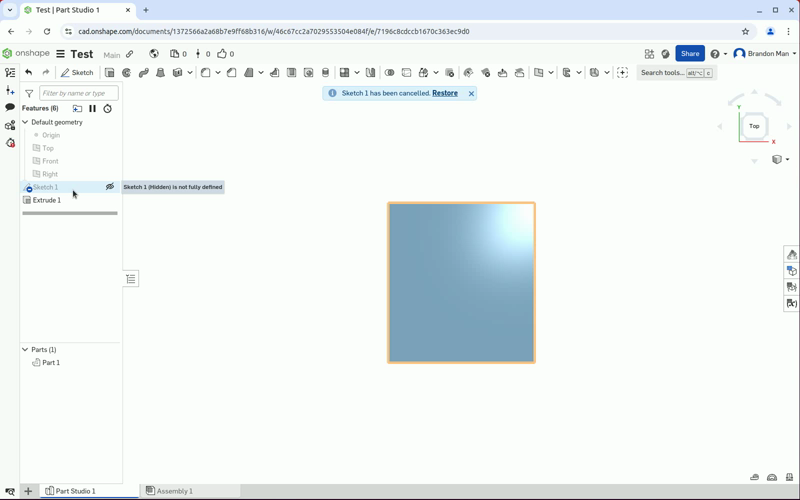
click(73, 189)
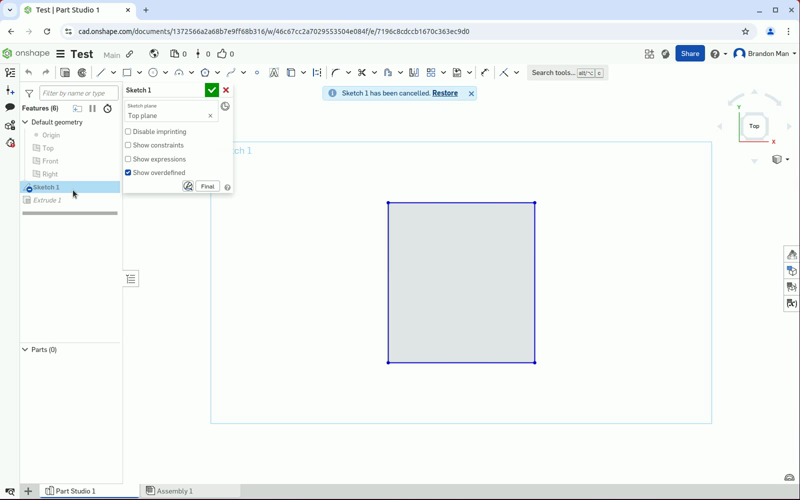
mouse_move(229, 92)
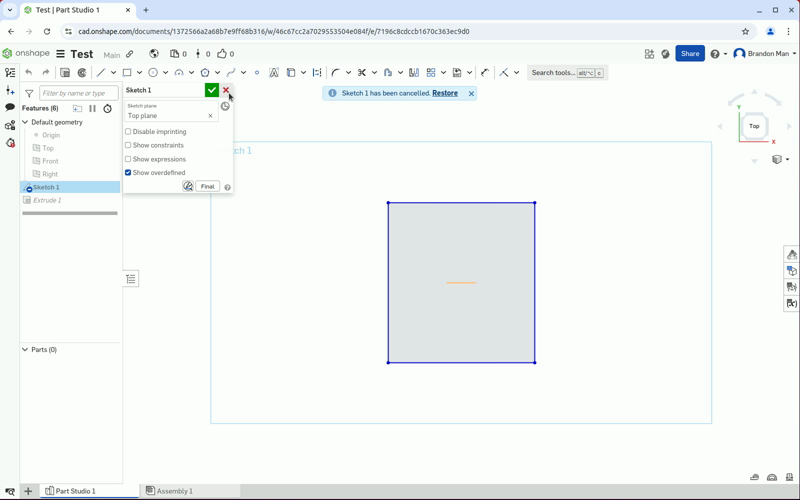
click(229, 92)
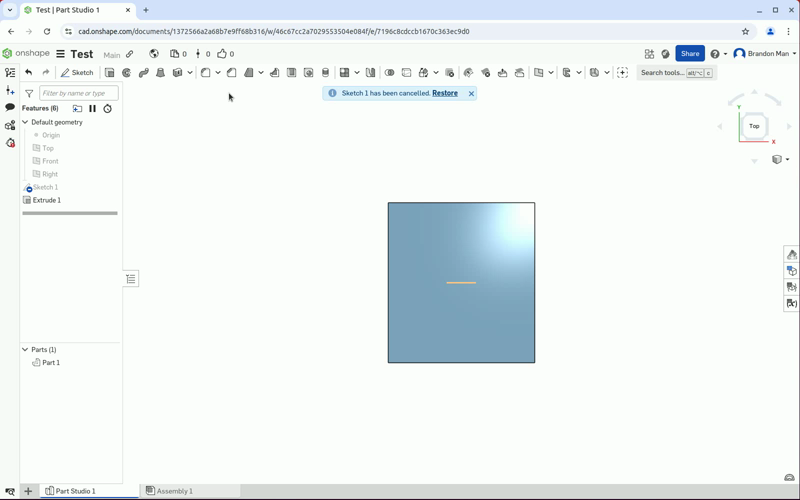
mouse_move(541, 75)
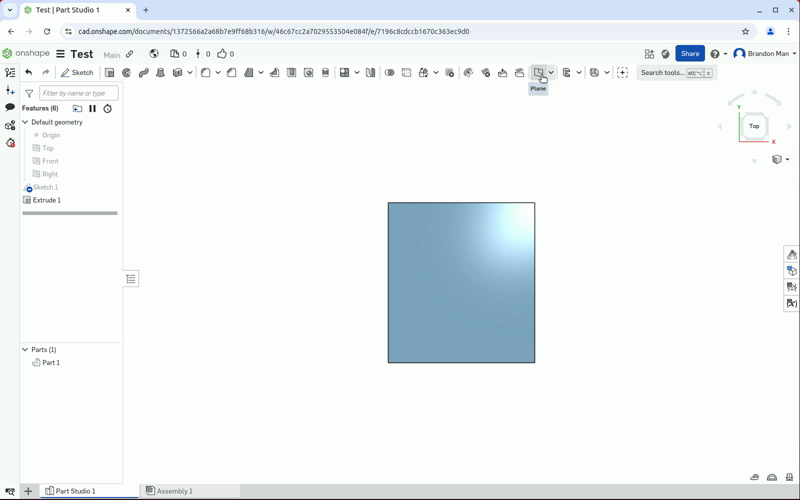
click(541, 75)
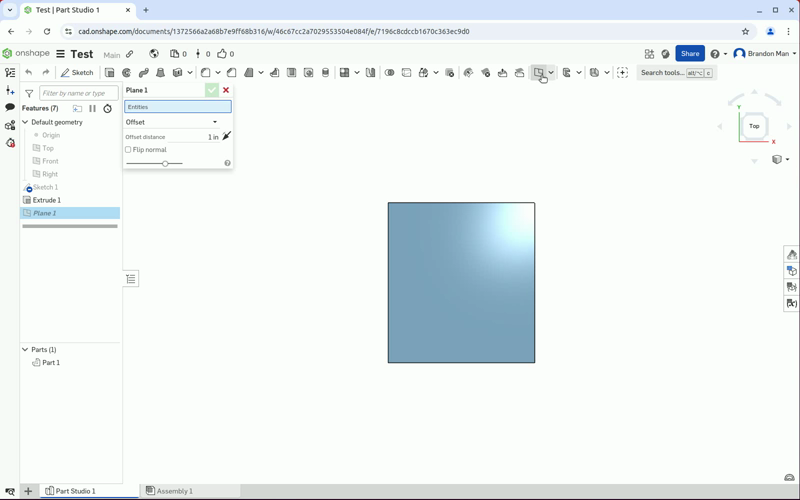
mouse_move(73, 150)
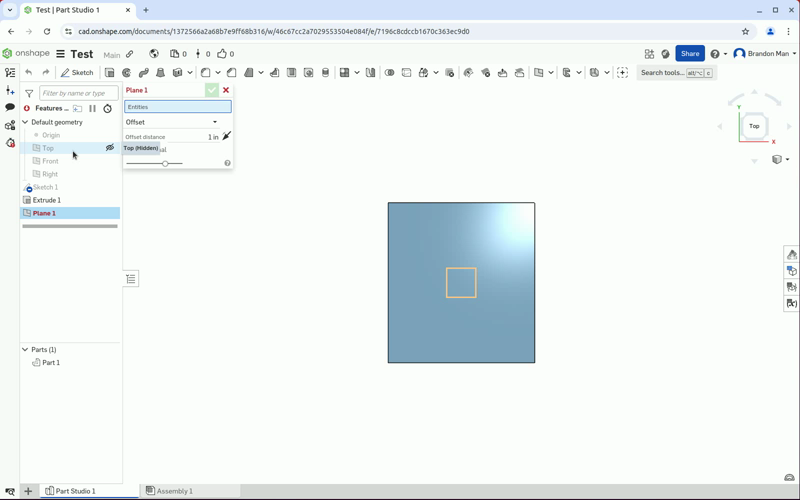
click(73, 150)
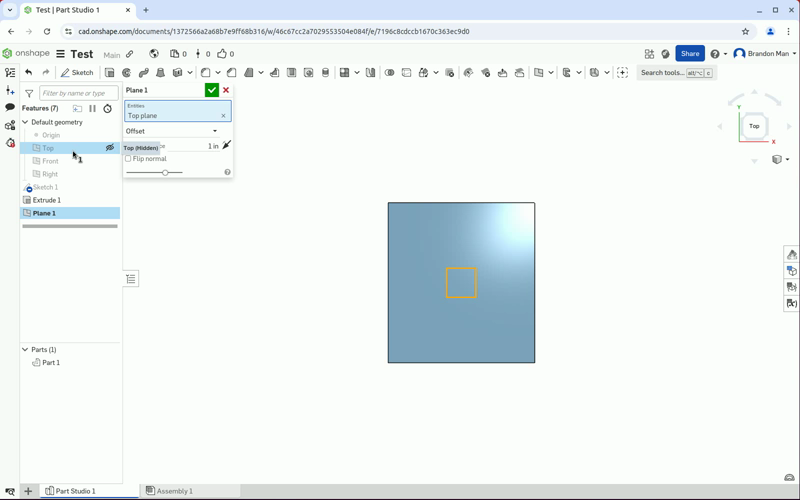
key(tab, 2)
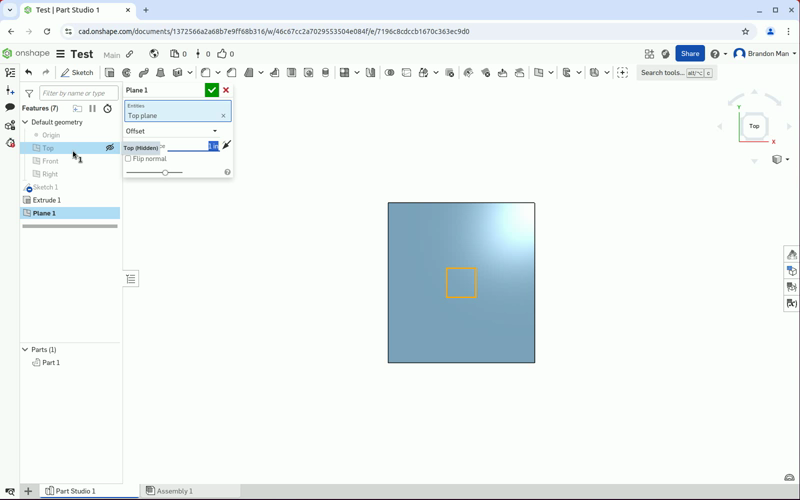
text(13.957)
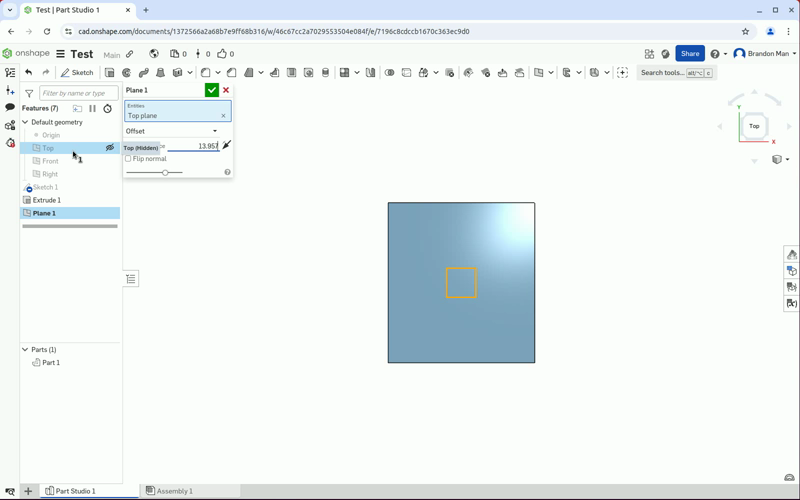
key(enter, 2)
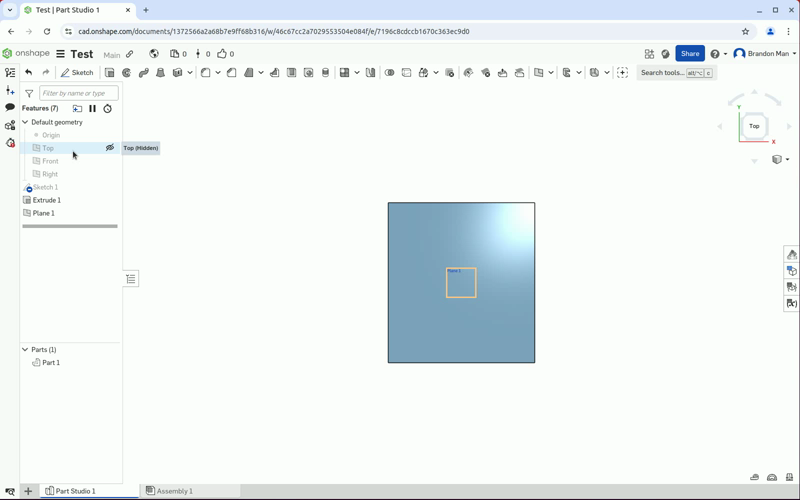
key(shift+s)
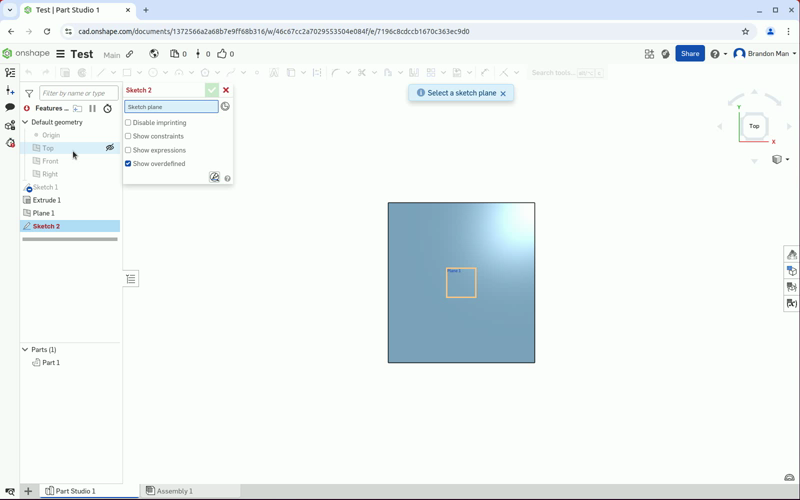
mouse_move(73, 215)
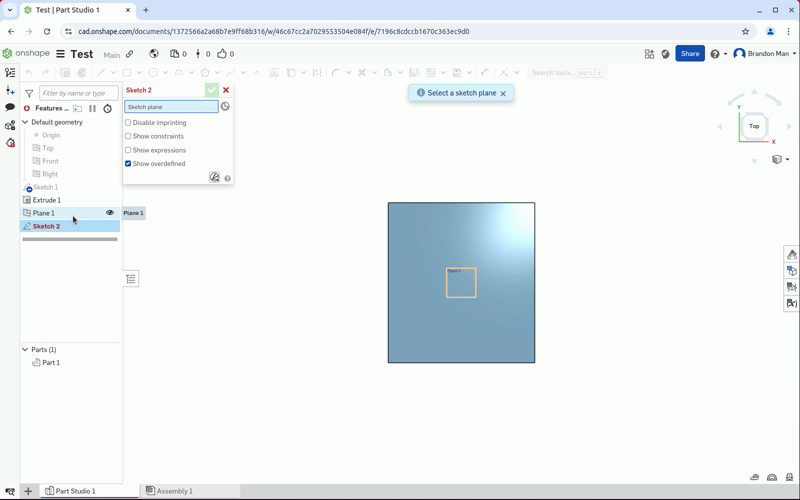
click(73, 215)
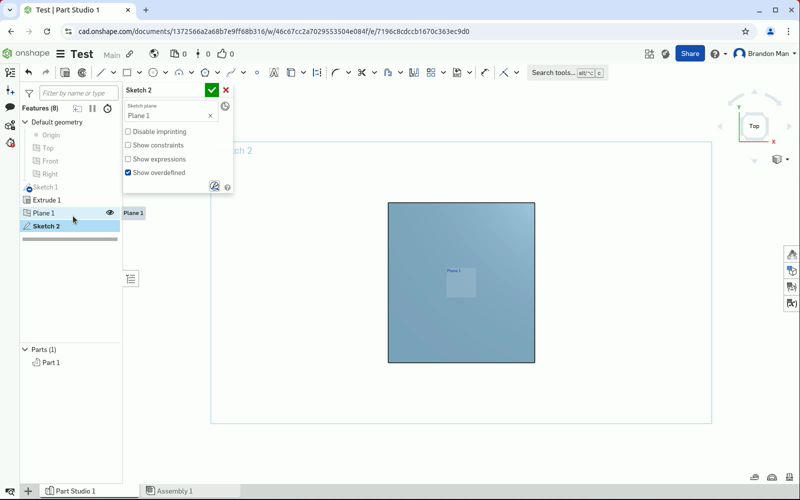
mouse_move(73, 352)
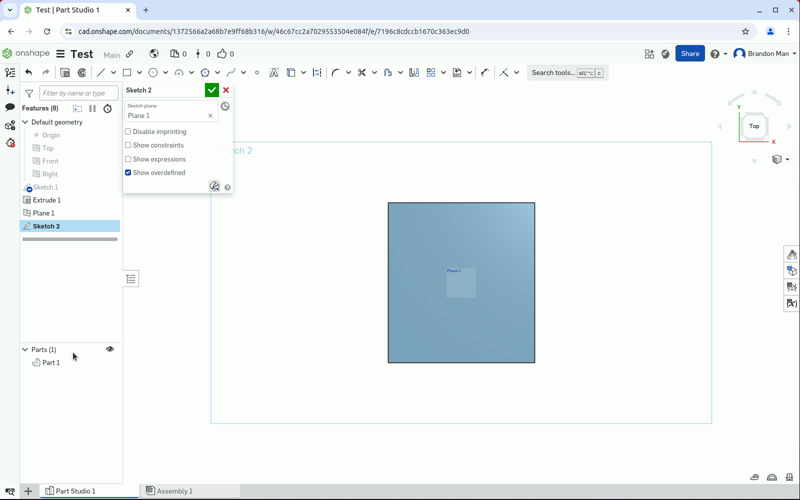
key(y)
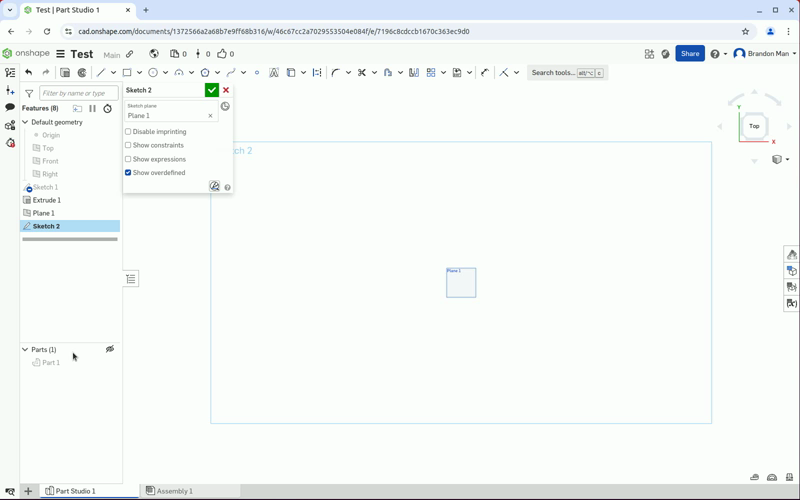
key(c)
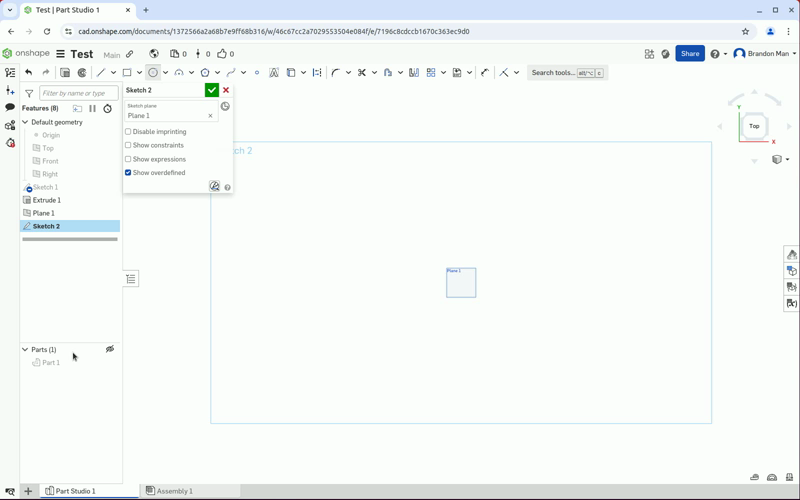
key_down(shift)
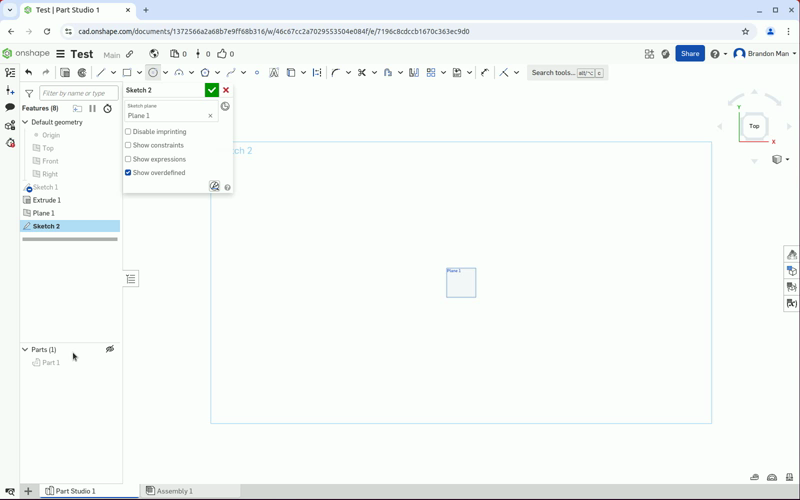
mouse_move(460, 282)
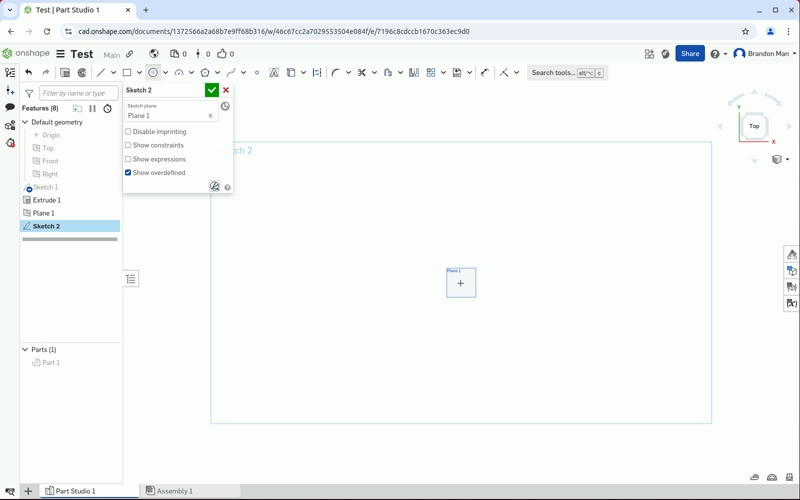
click(460, 282)
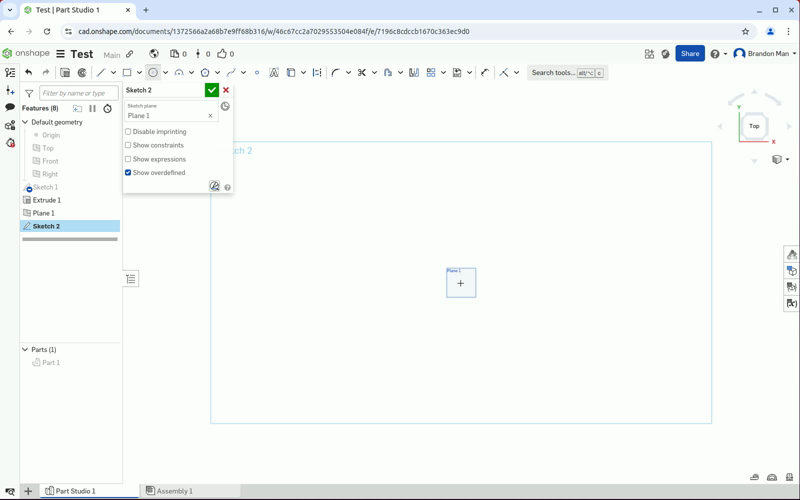
key_up(shift)
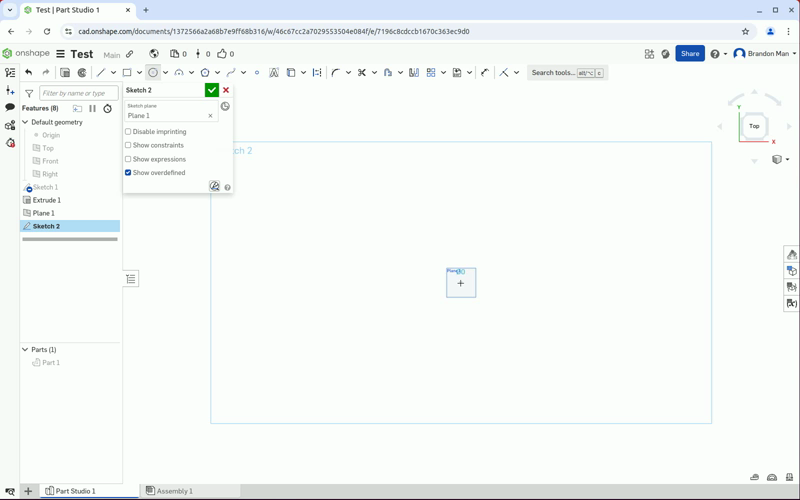
mouse_move(520, 282)
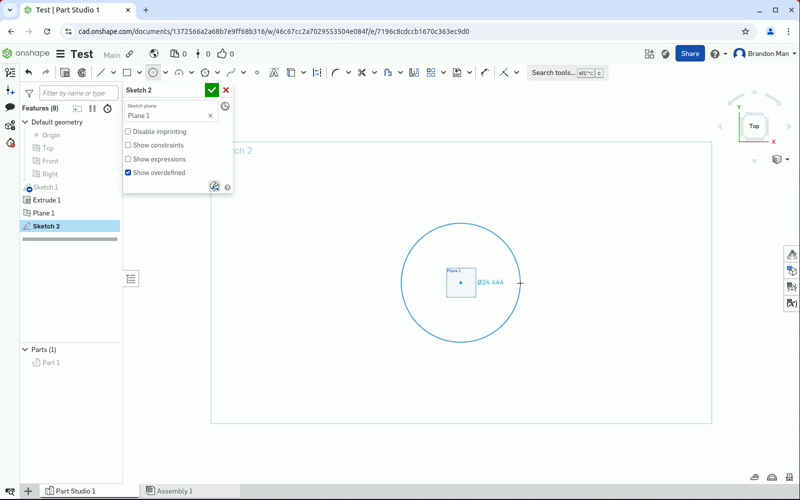
click(520, 282)
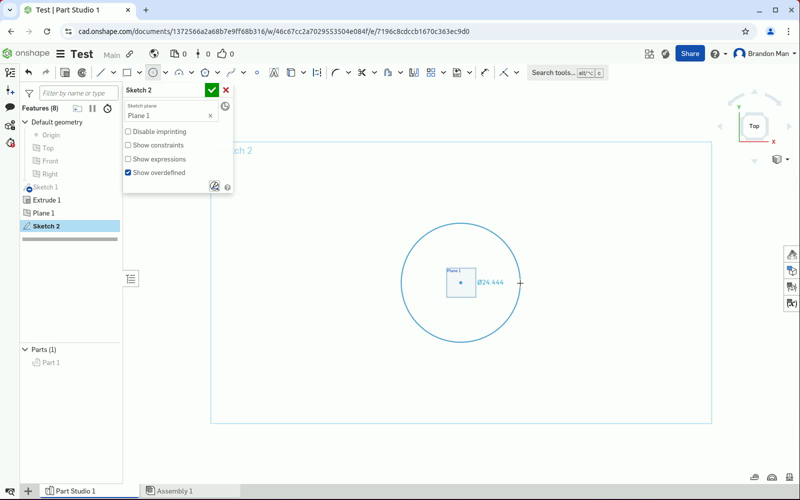
key(esc)
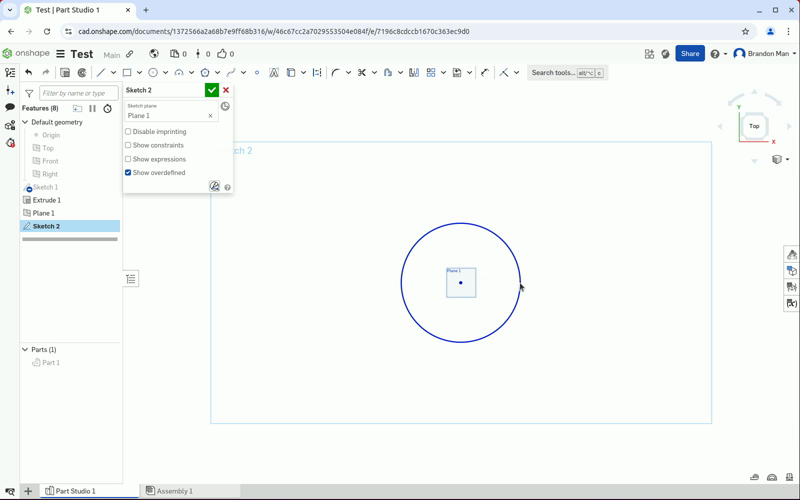
key(c)
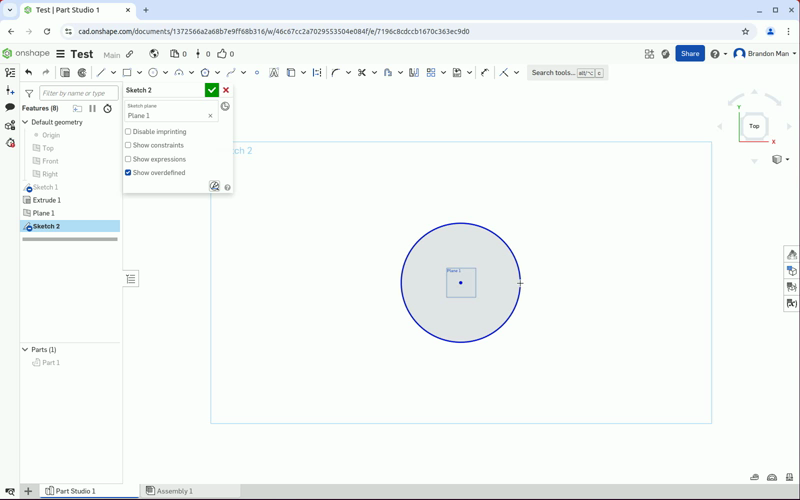
key_down(shift)
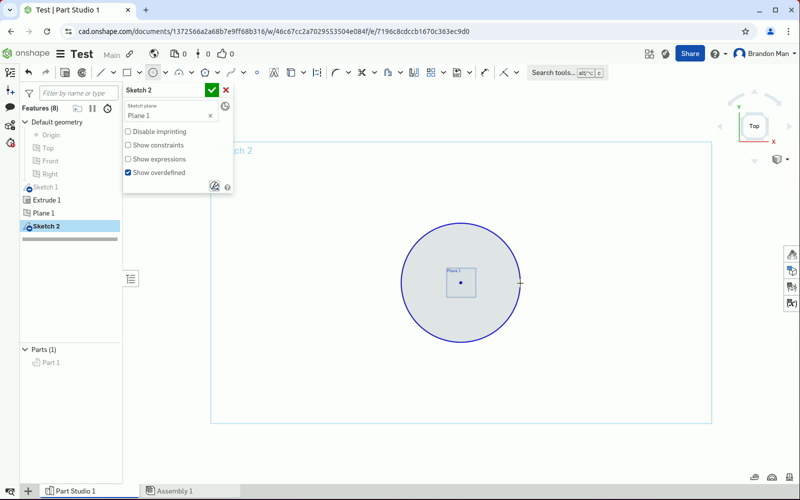
mouse_move(460, 282)
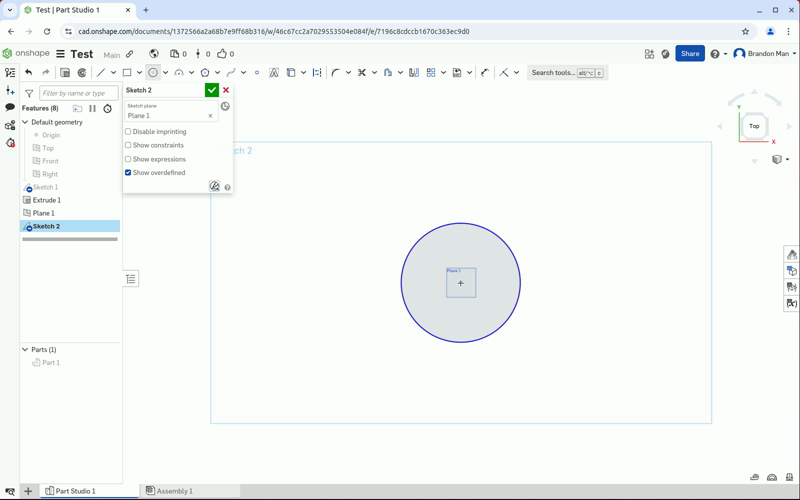
click(460, 282)
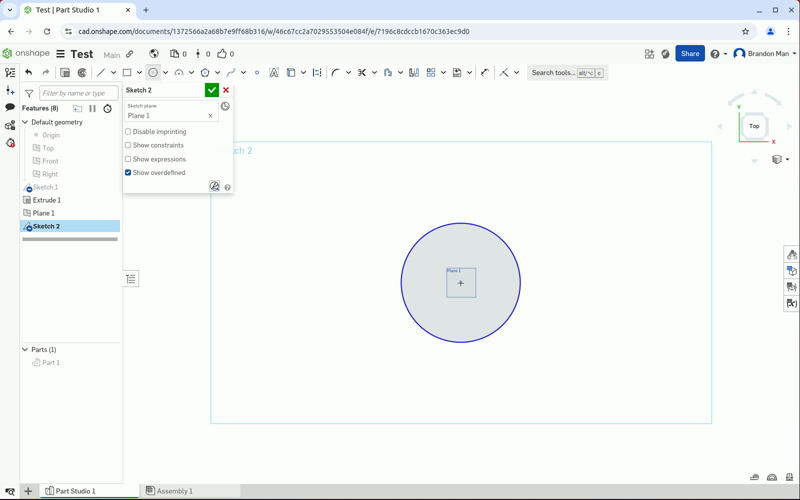
key_up(shift)
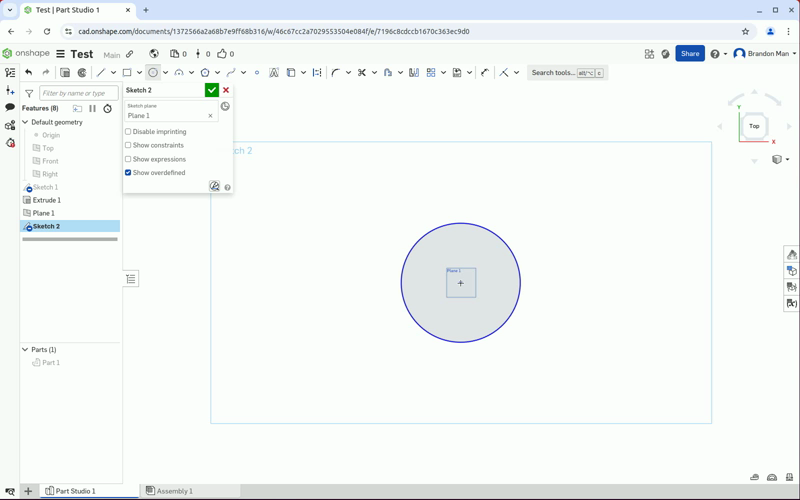
mouse_move(499, 282)
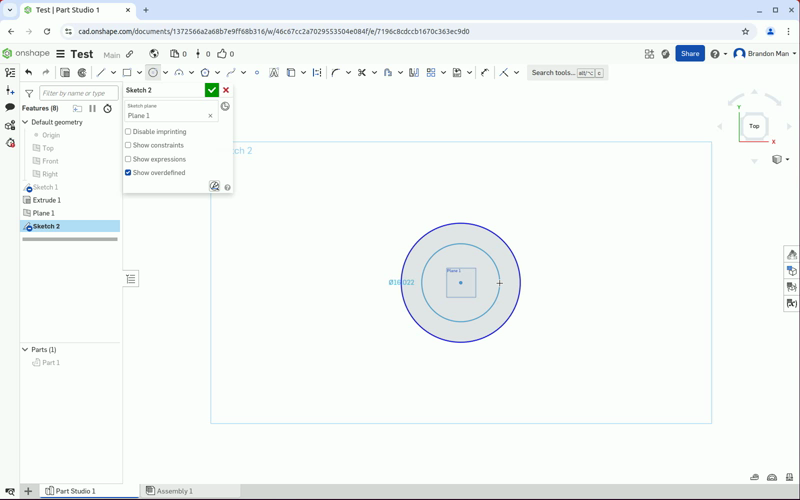
click(499, 282)
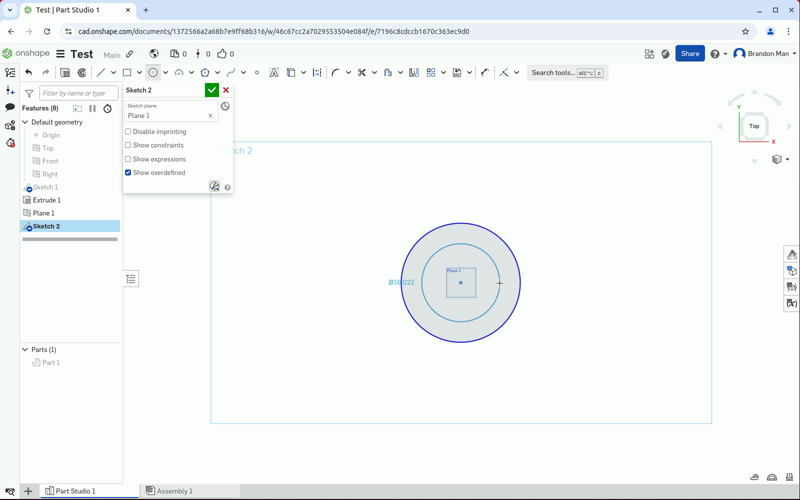
key(esc)
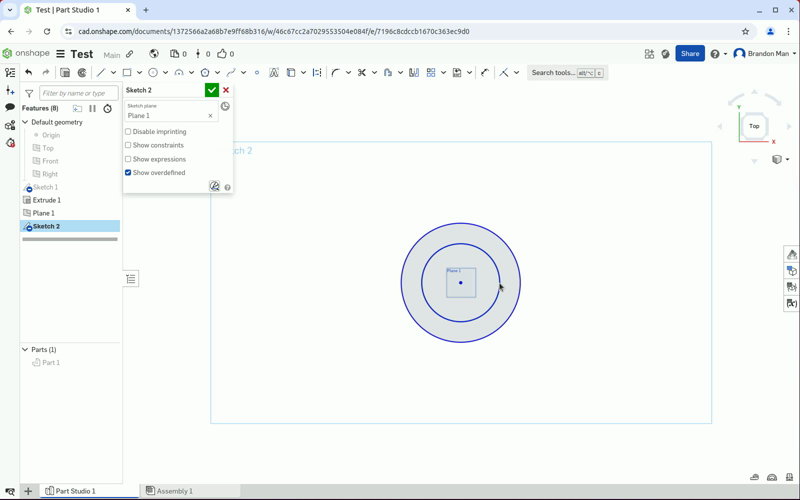
mouse_move(434, 318)
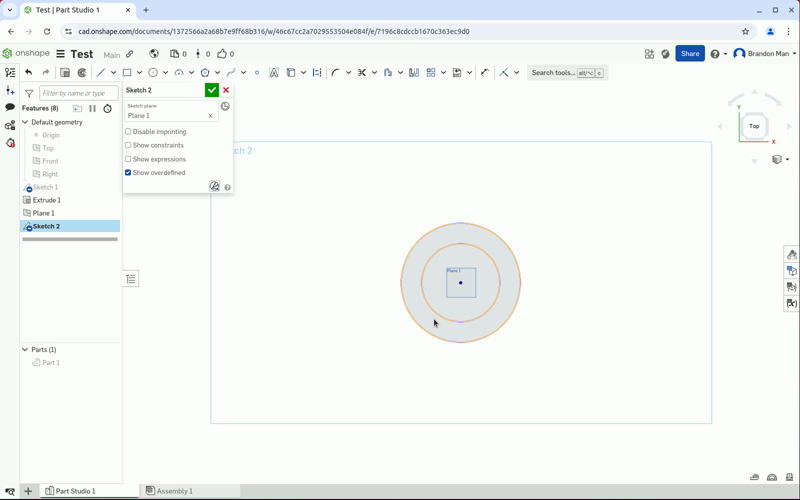
click(434, 318)
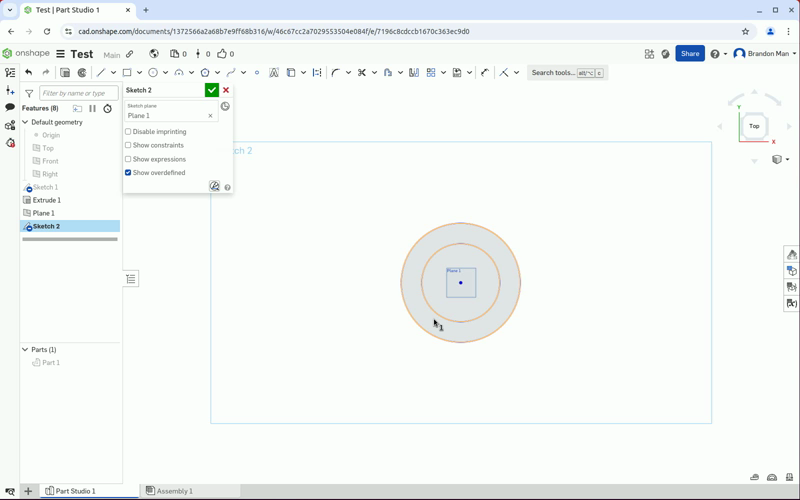
mouse_move(73, 352)
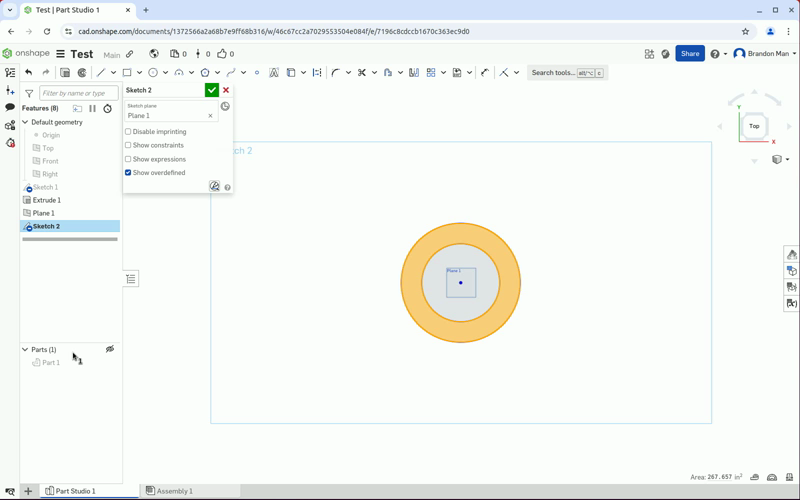
key(shift+y)
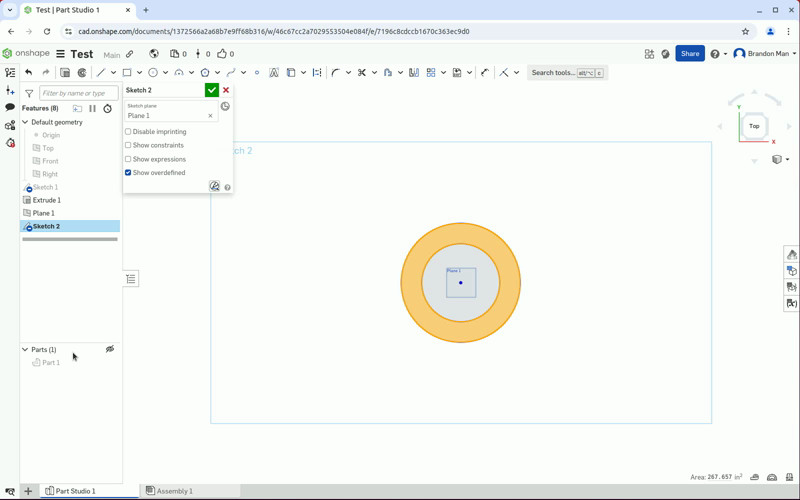
key(shift+e)
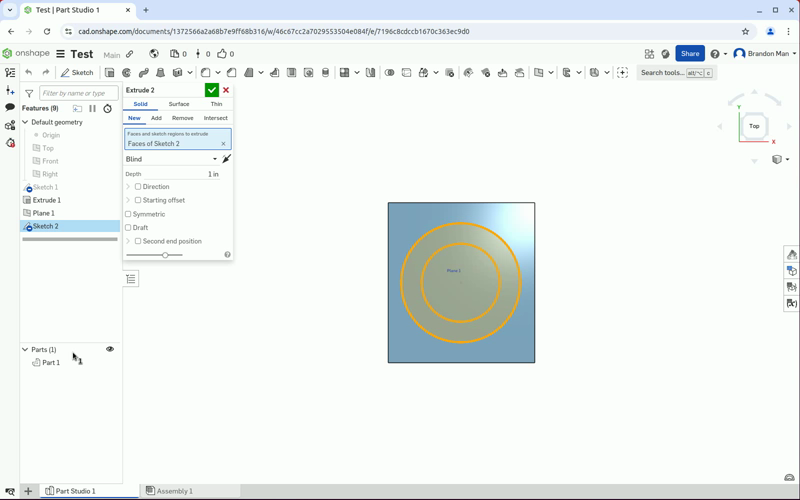
mouse_move(143, 106)
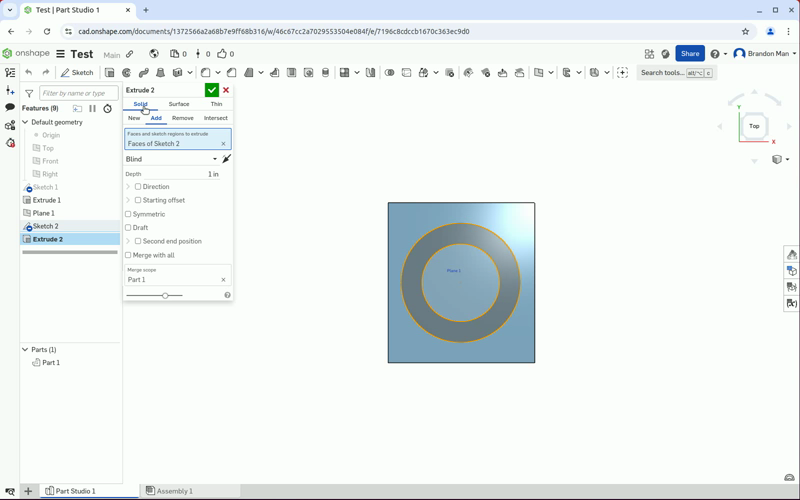
click(143, 106)
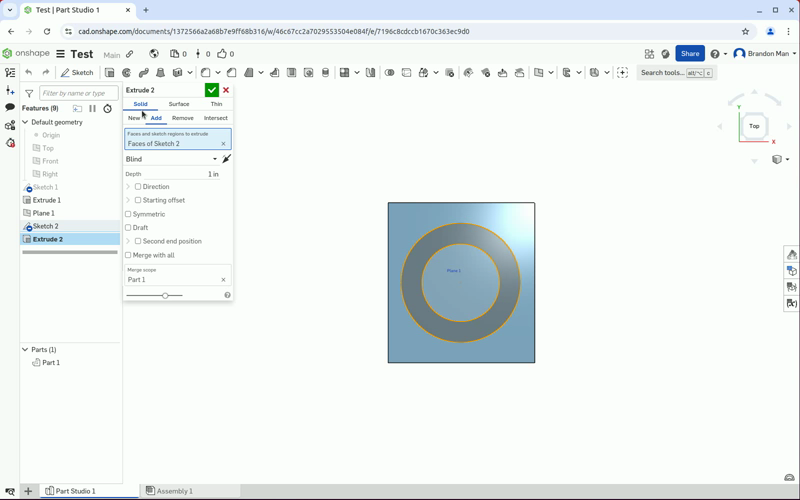
mouse_move(137, 120)
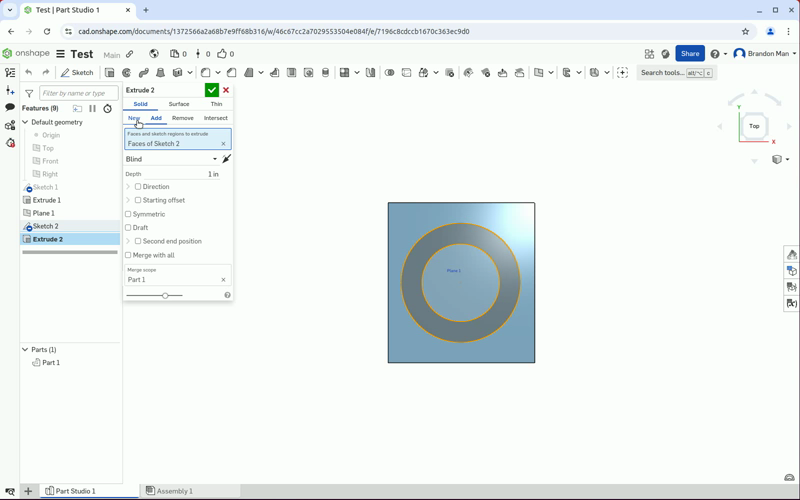
click(137, 120)
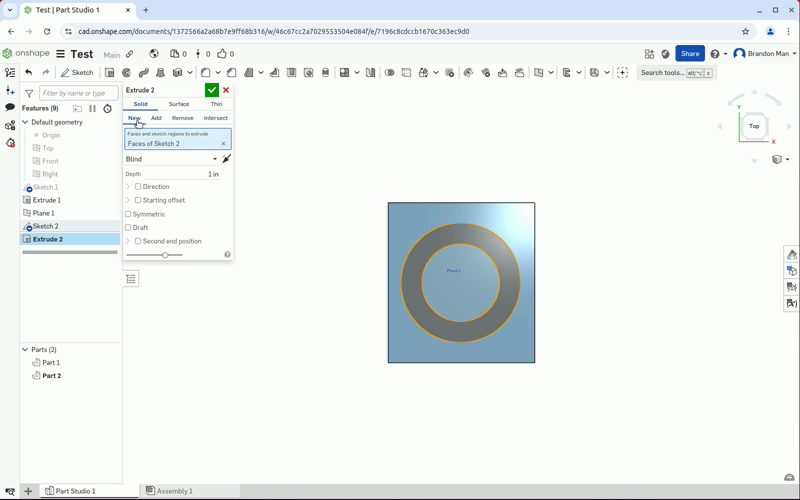
key(tab, 4)
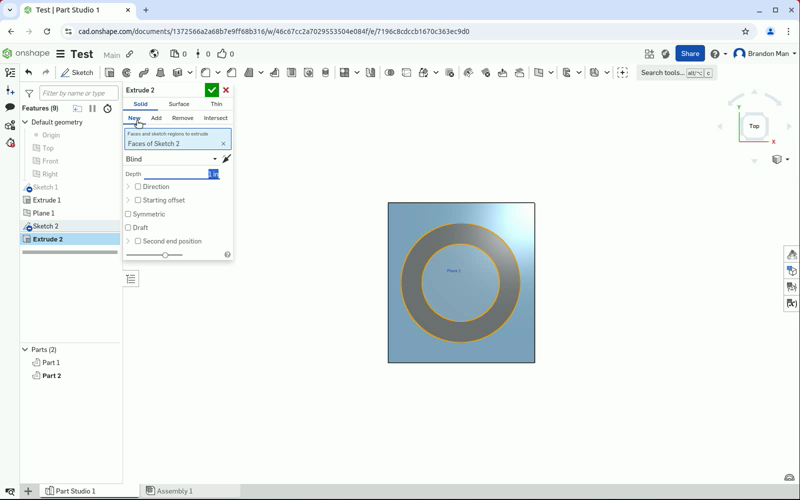
text(9.147)
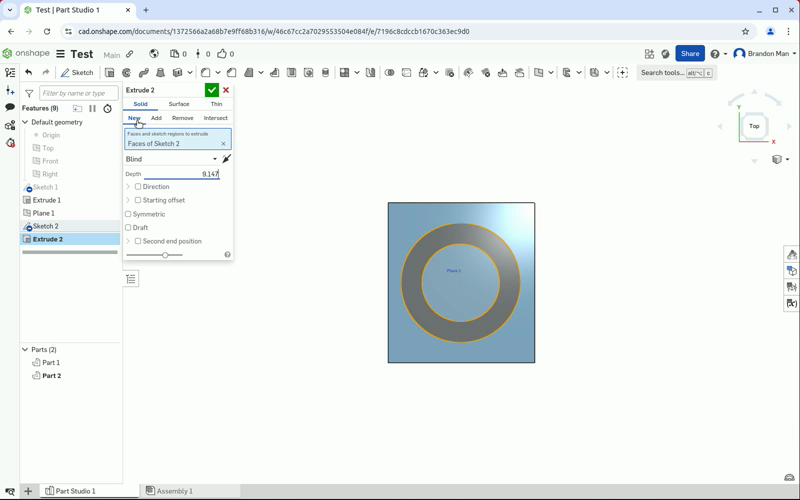
key(enter)
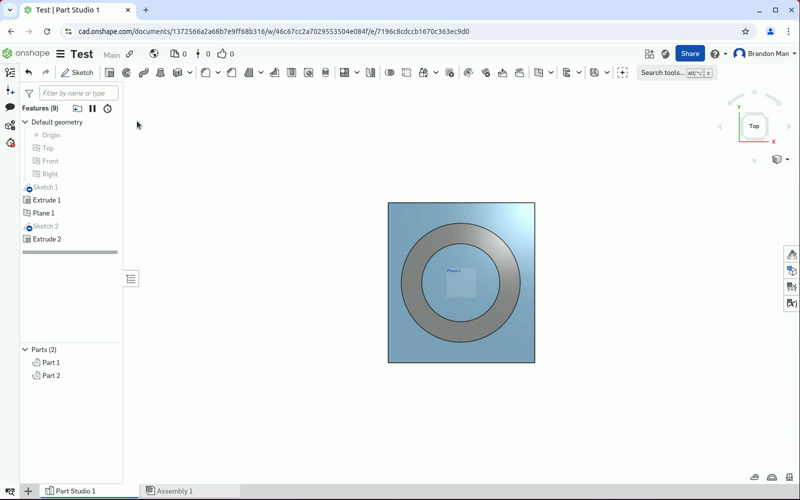
key(shift+h)
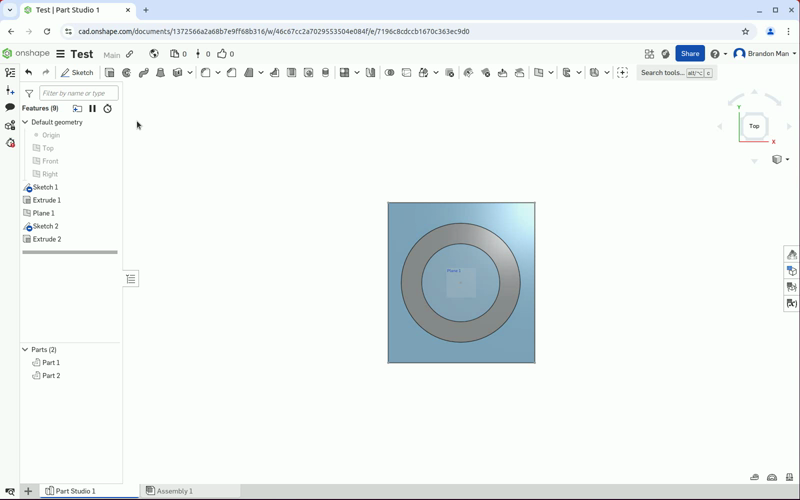
key(shift+h)
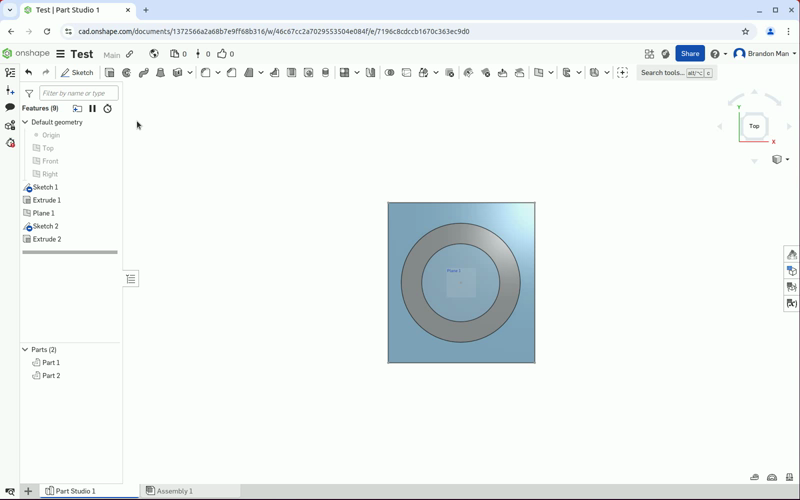
key(shift+7)
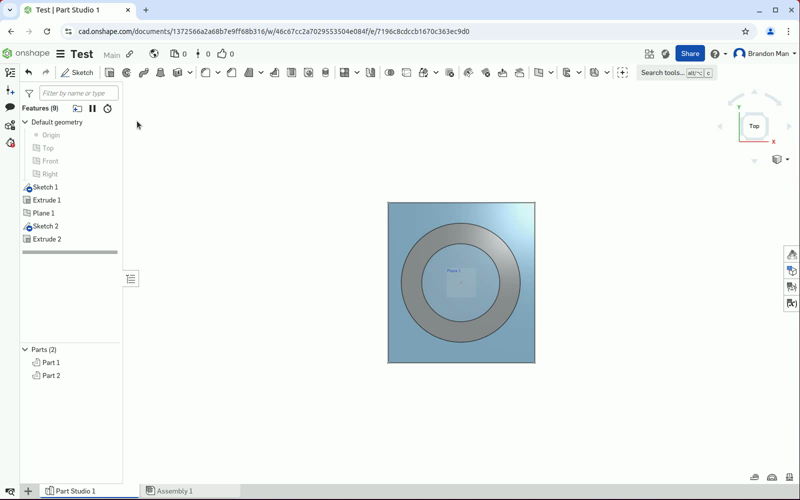
key(up, 3)
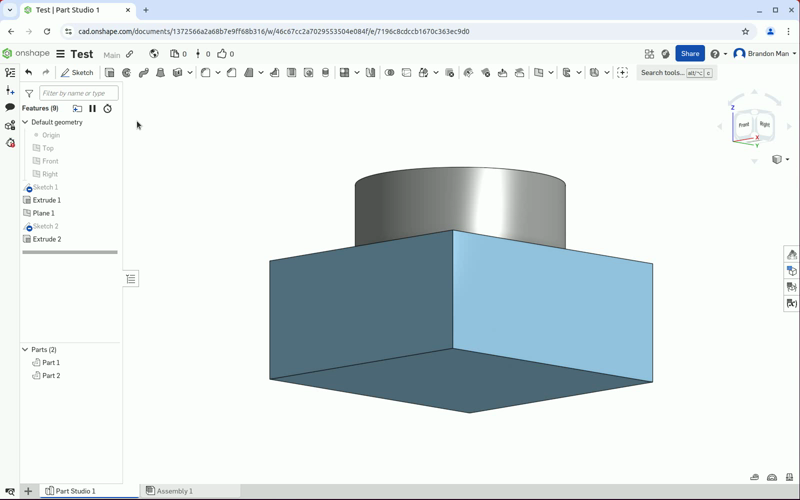
key(left, 3)
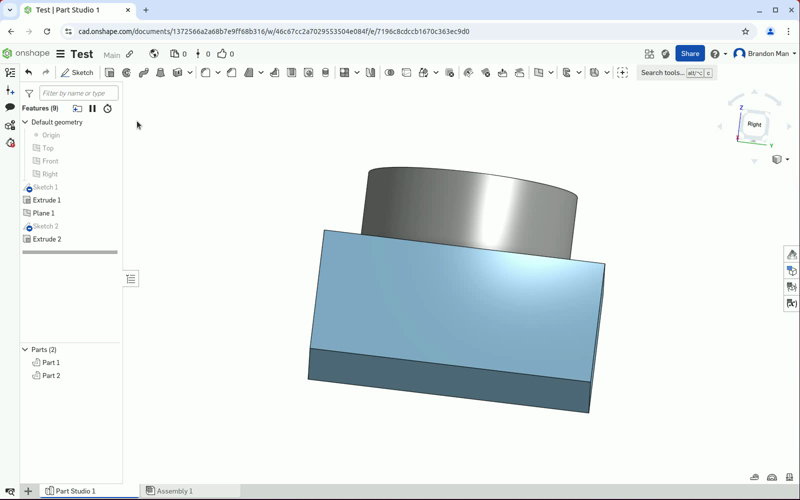
key(right, 3)
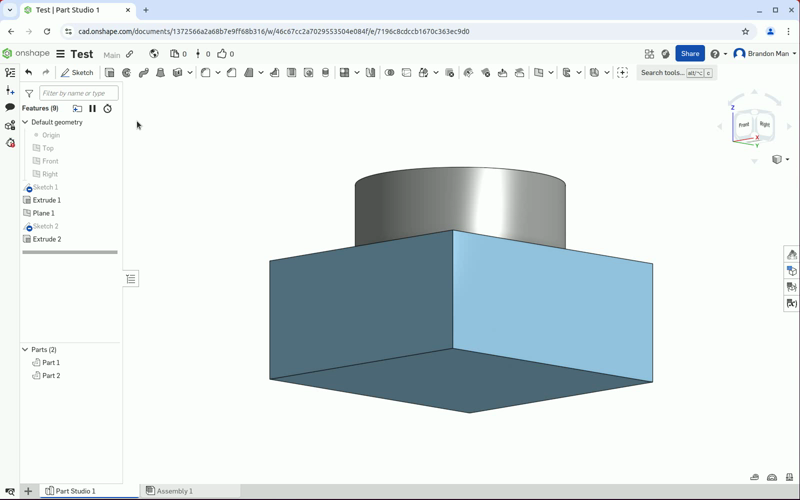
key(down, 3)
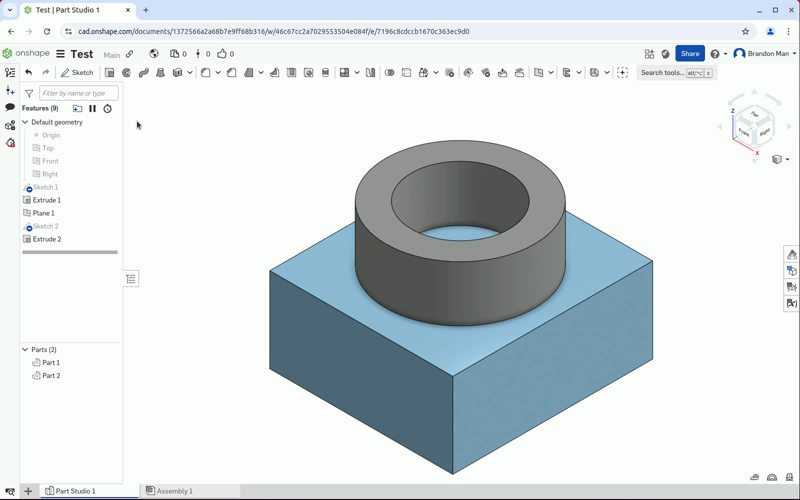
mouse_move(73, 189)
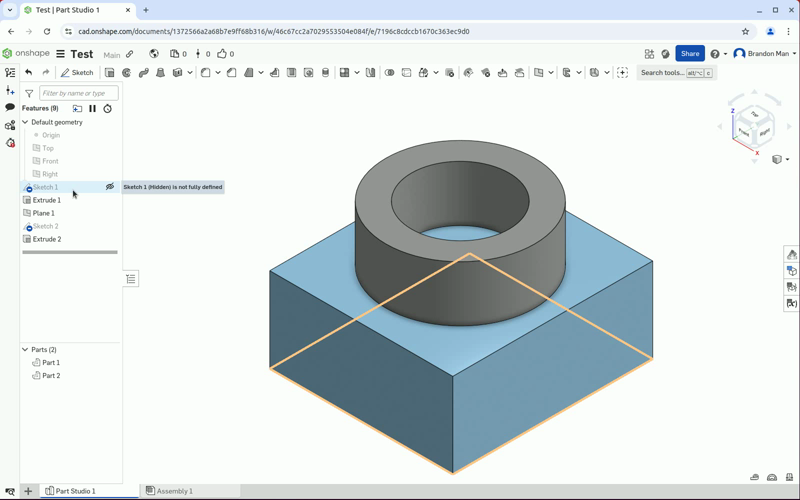
click(73, 189)